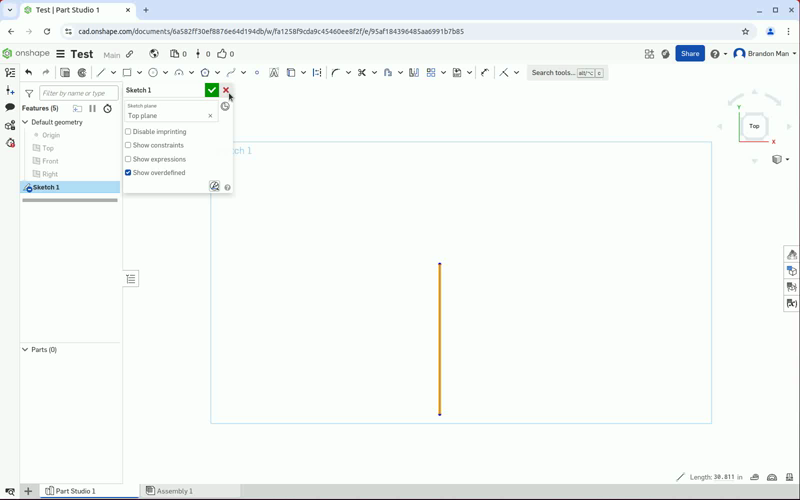
key(shift+h)
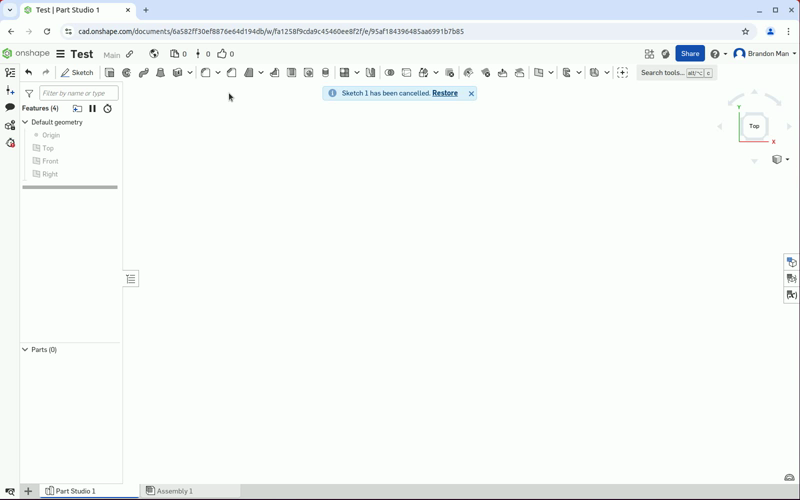
mouse_move(73, 352)
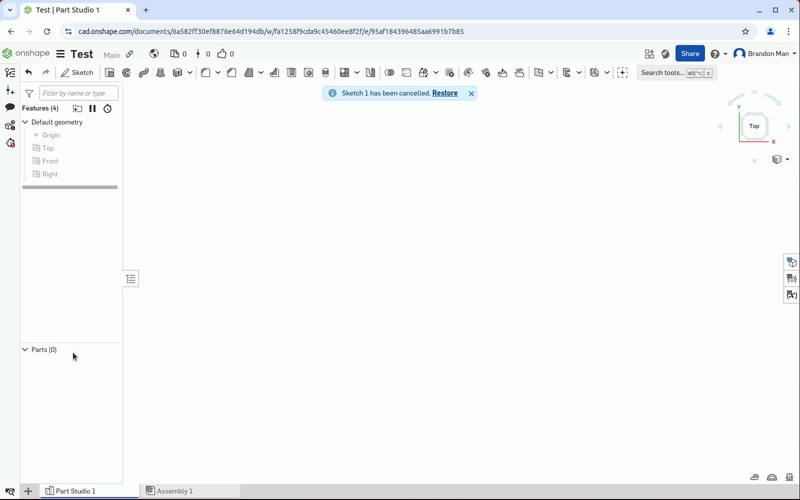
key(y)
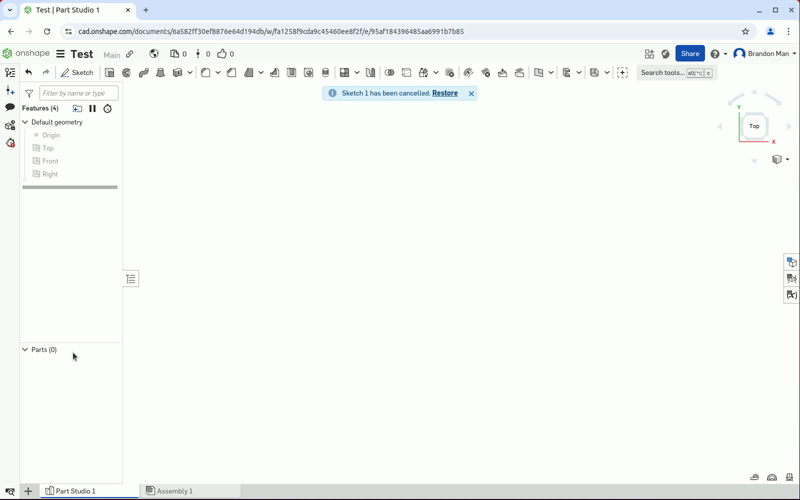
key(shift+p)
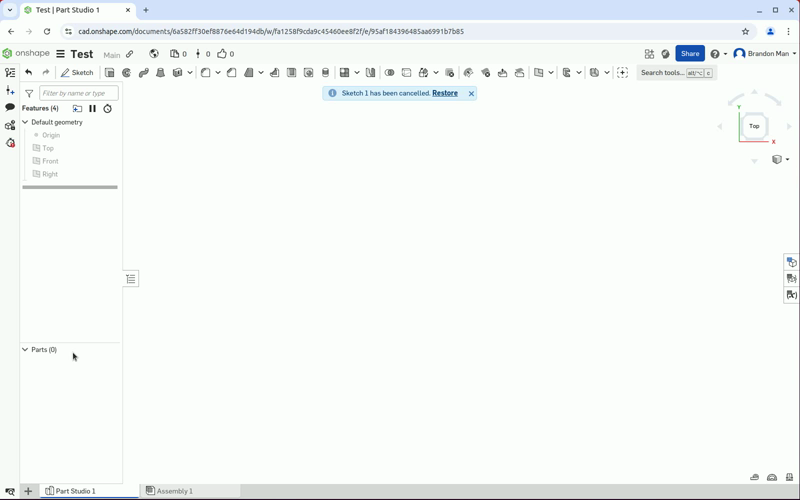
key(space)
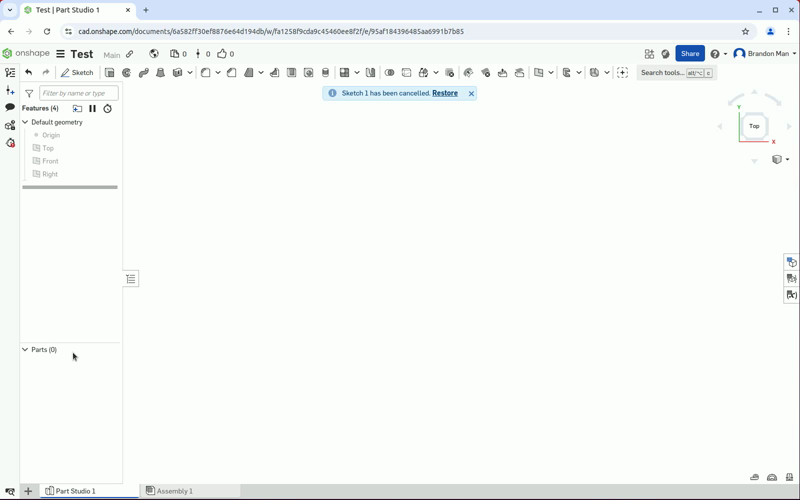
key_down(shift)
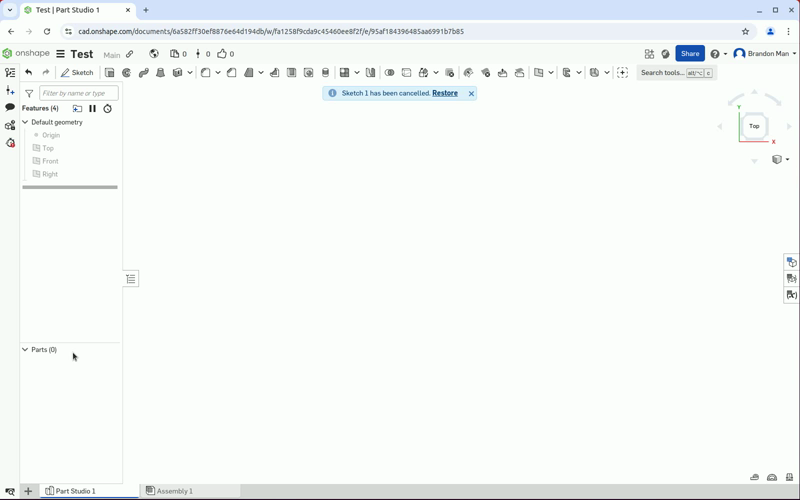
key(up)
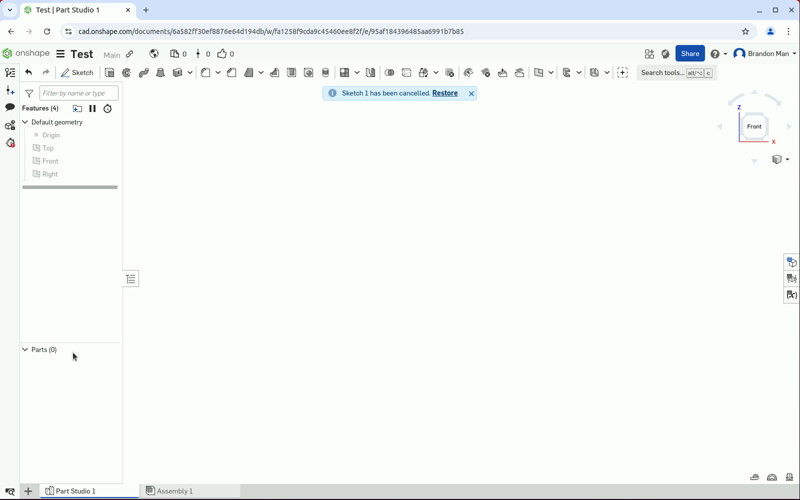
key_up(shift)
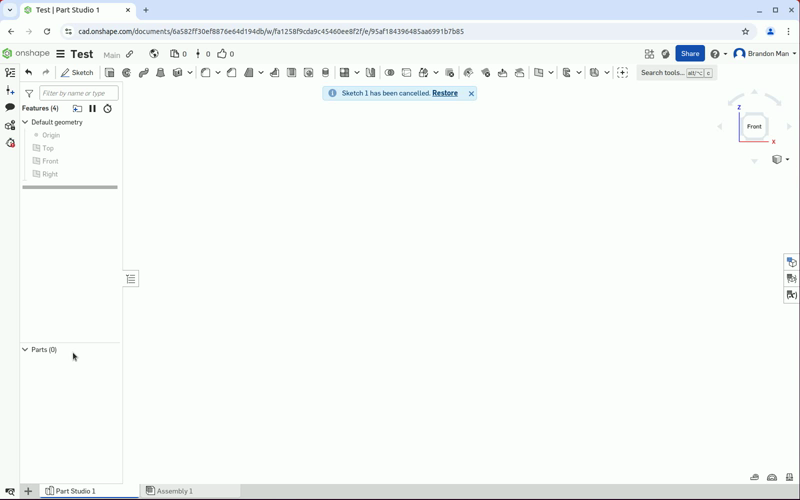
mouse_move(73, 352)
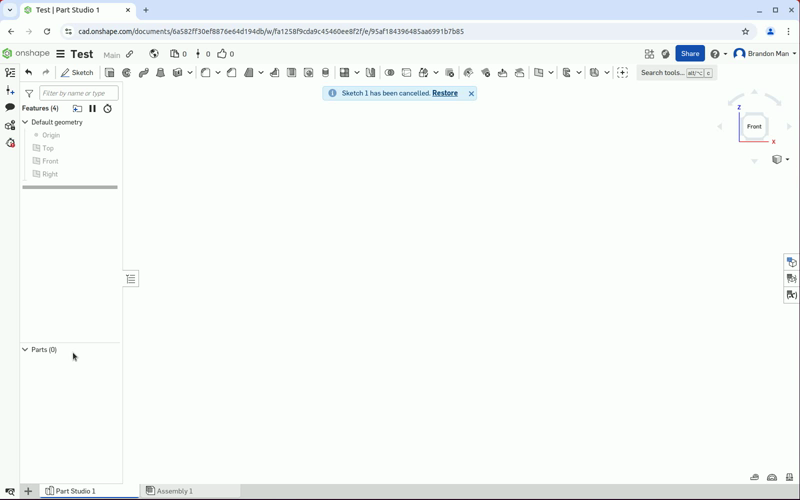
key(shift+y)
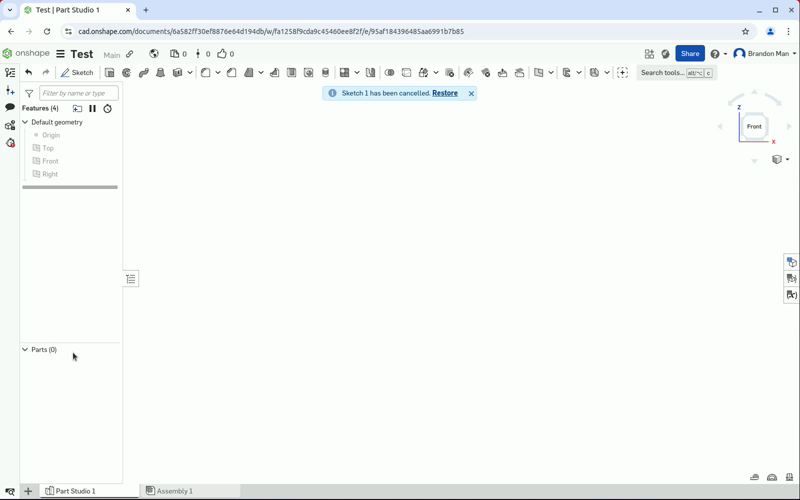
key(shift+s)
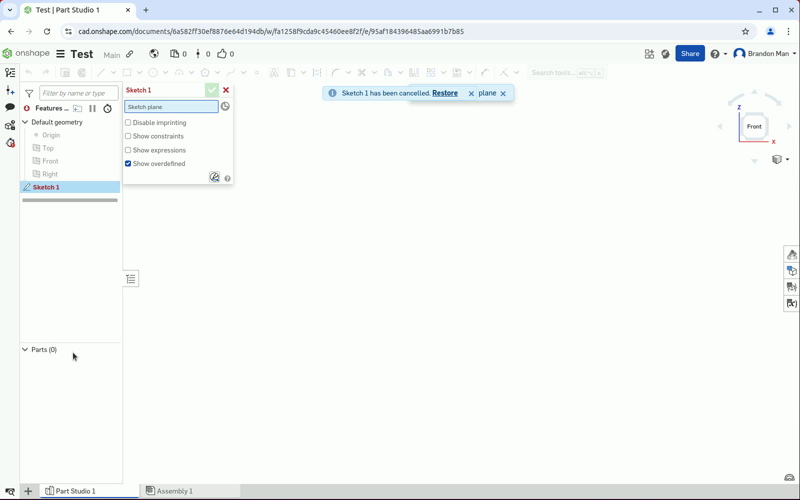
mouse_move(73, 163)
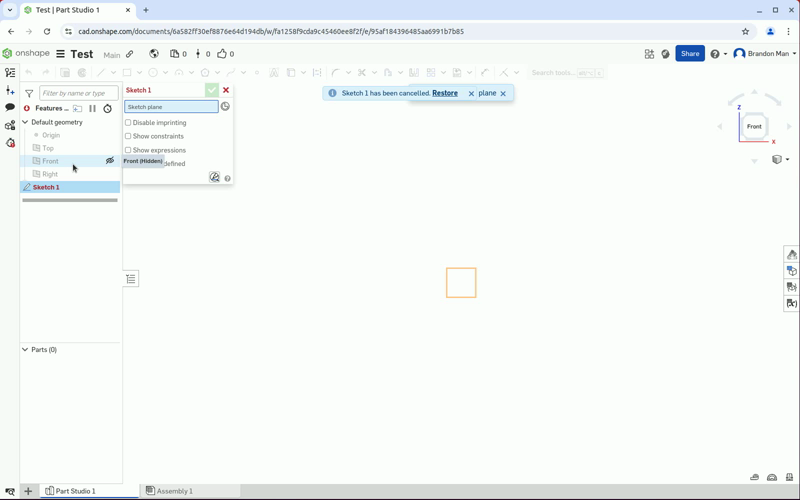
click(73, 163)
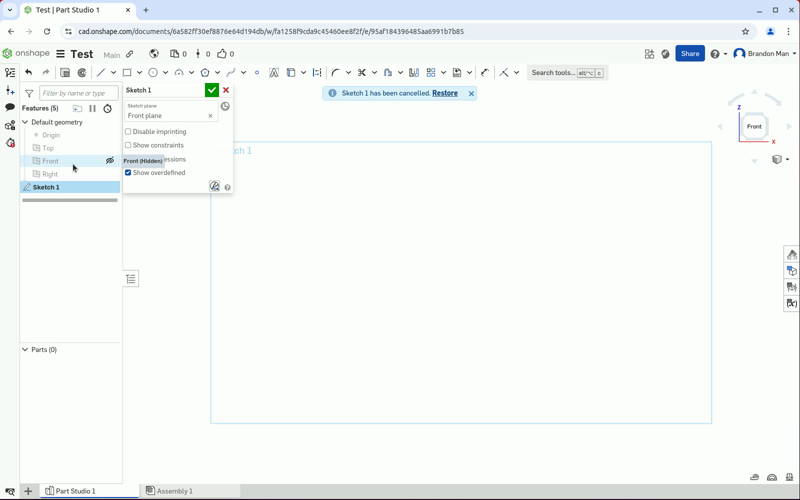
mouse_move(73, 352)
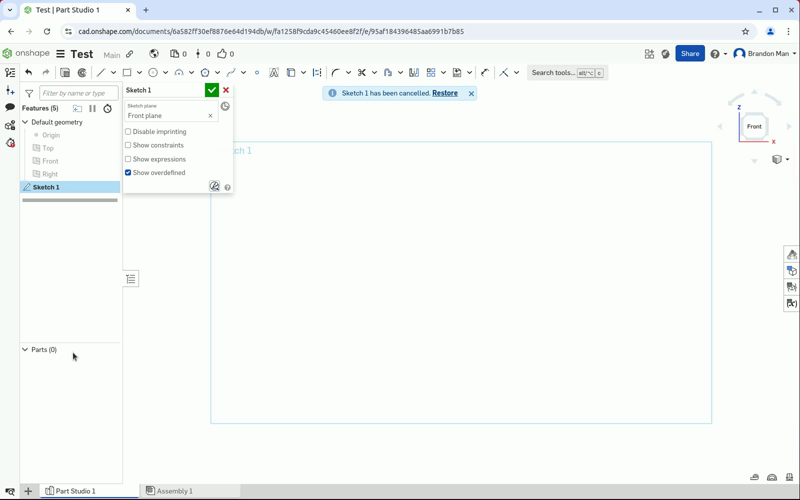
key(y)
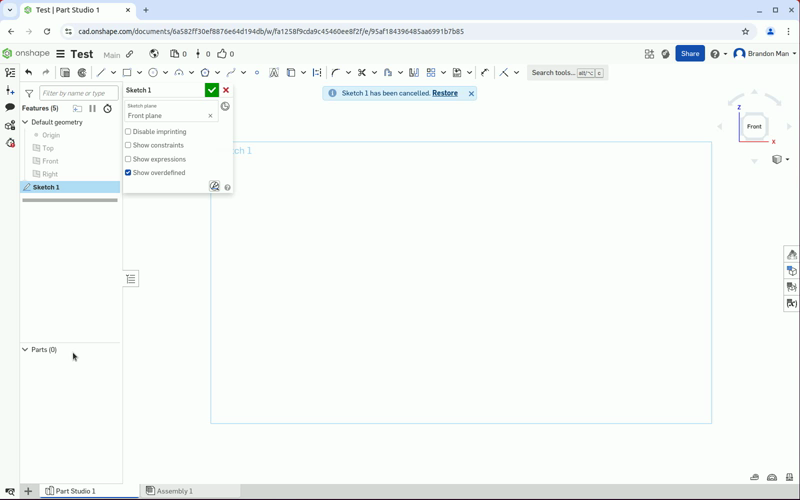
key(l)
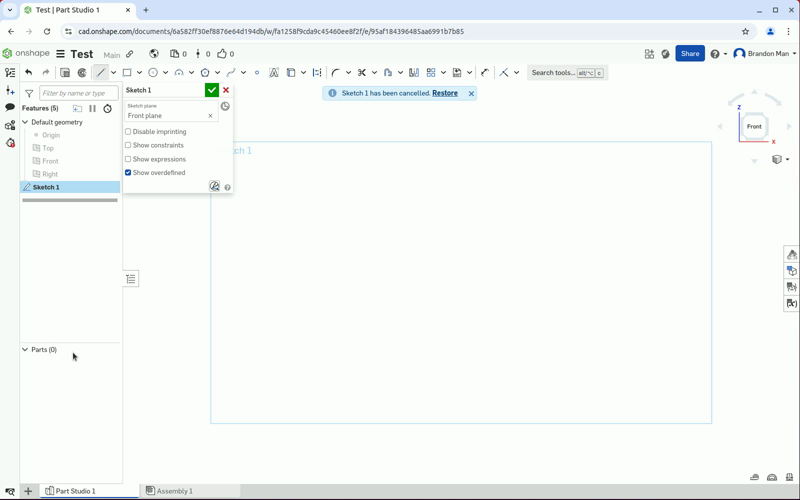
key_down(shift)
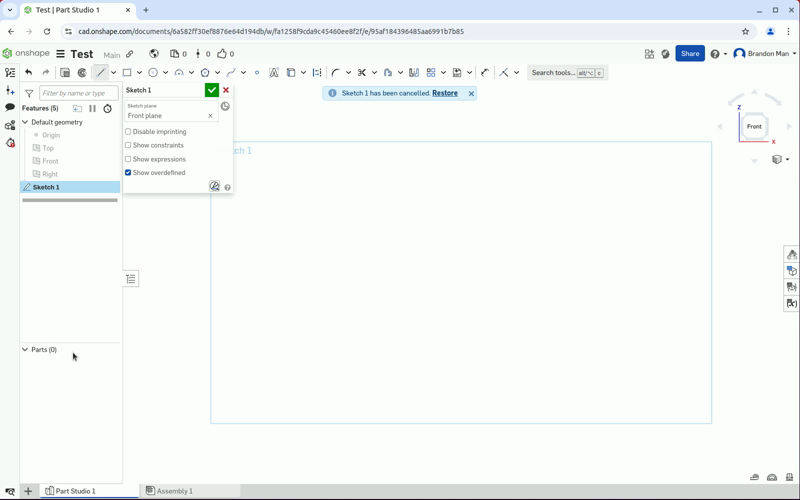
mouse_move(356, 282)
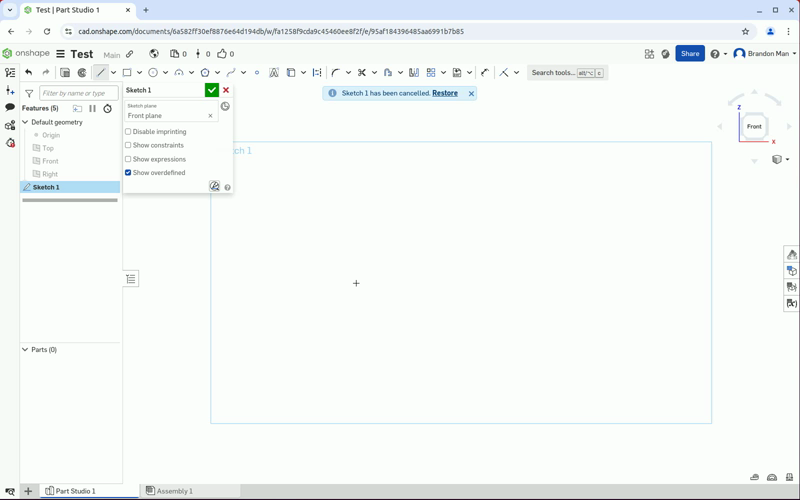
click(356, 282)
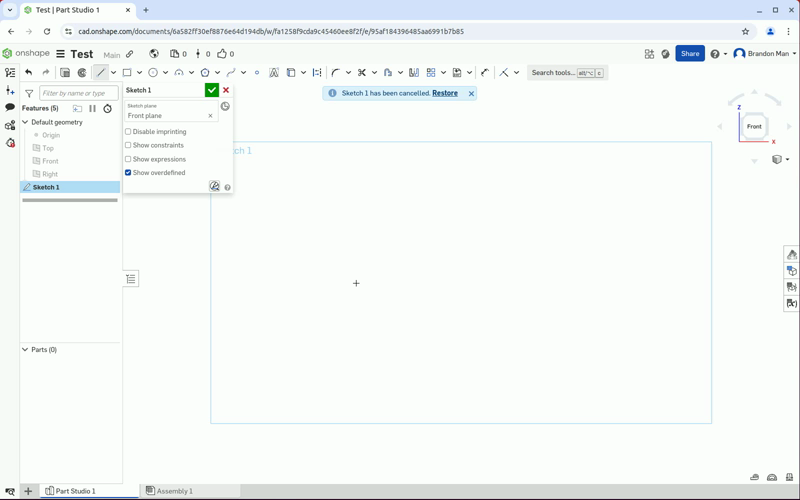
key_up(shift)
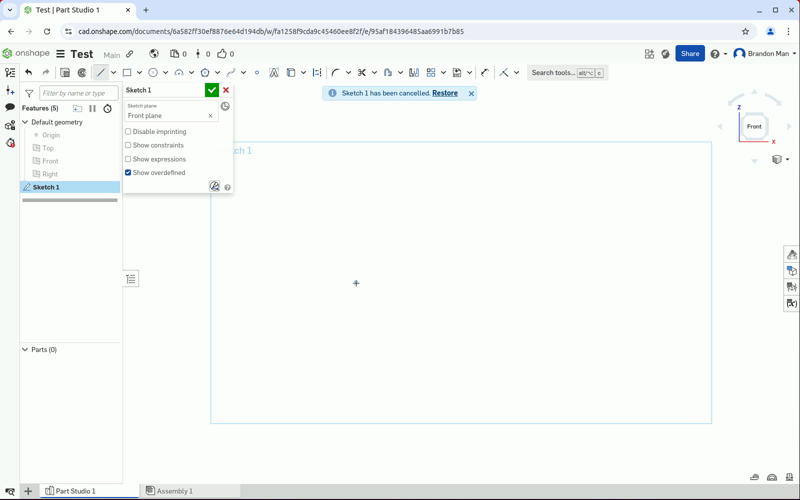
key_down(shift)
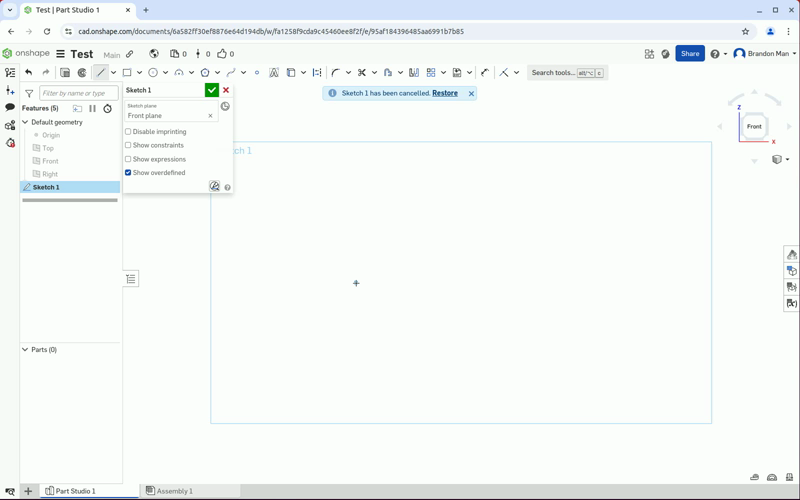
mouse_move(463, 282)
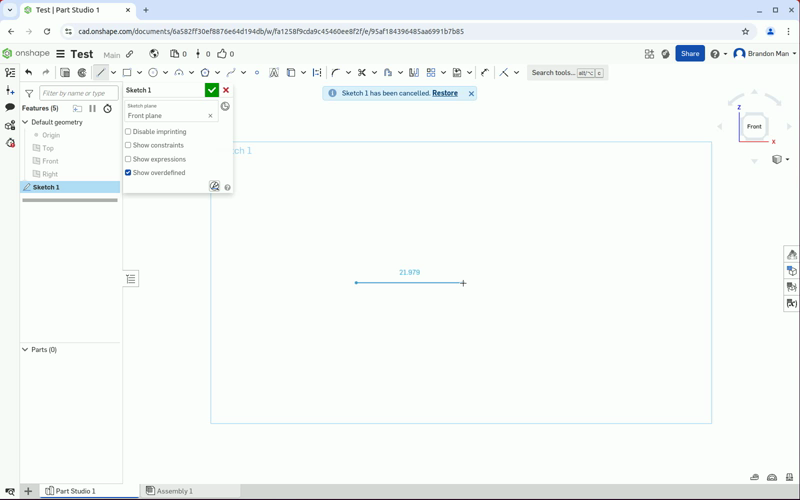
click(463, 282)
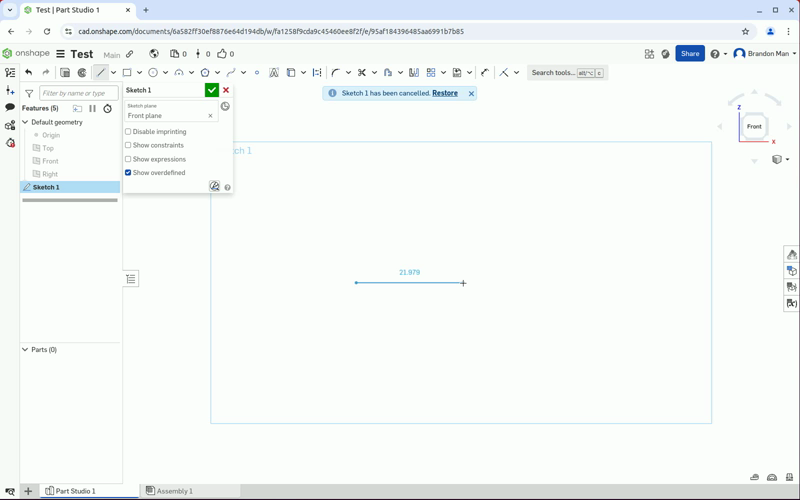
key_up(shift)
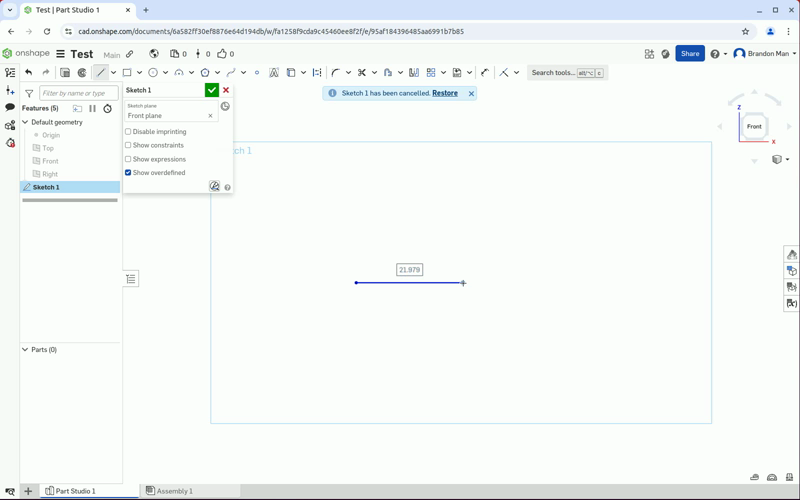
key_down(shift)
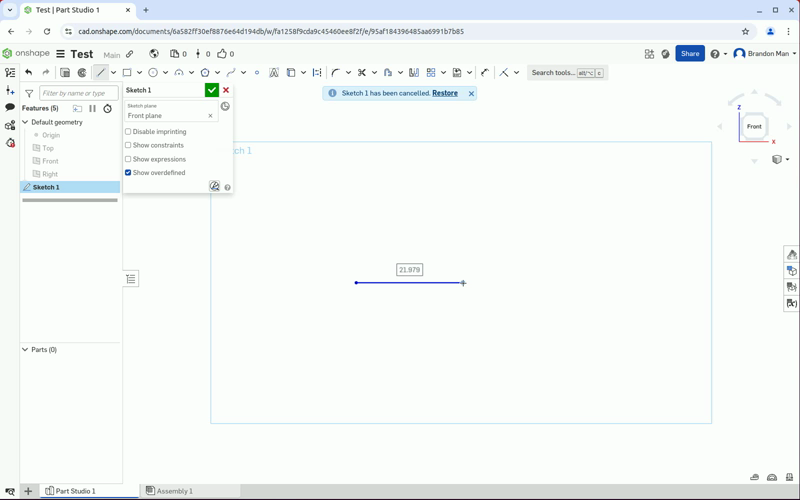
mouse_move(572, 282)
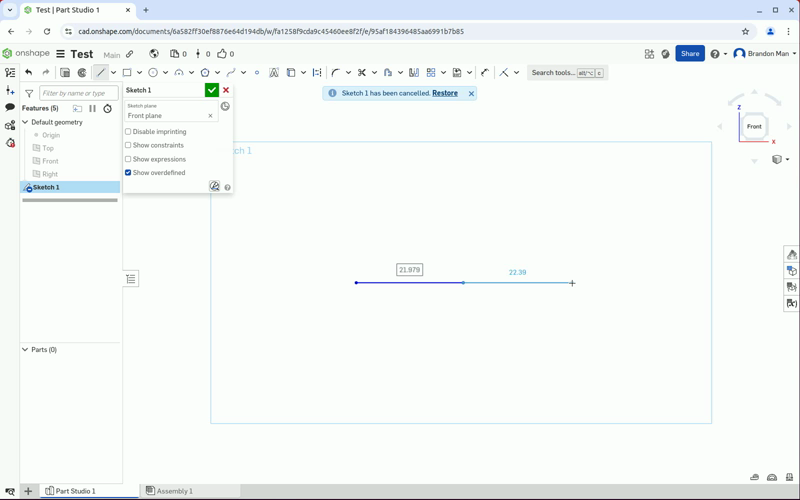
click(572, 282)
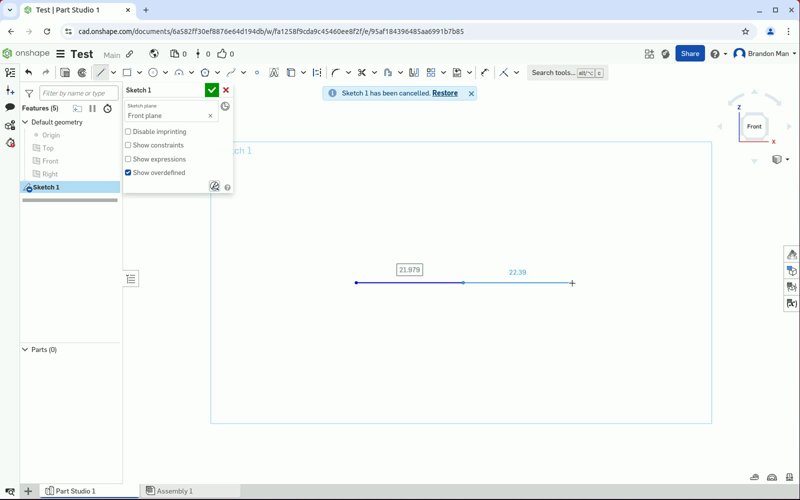
key_up(shift)
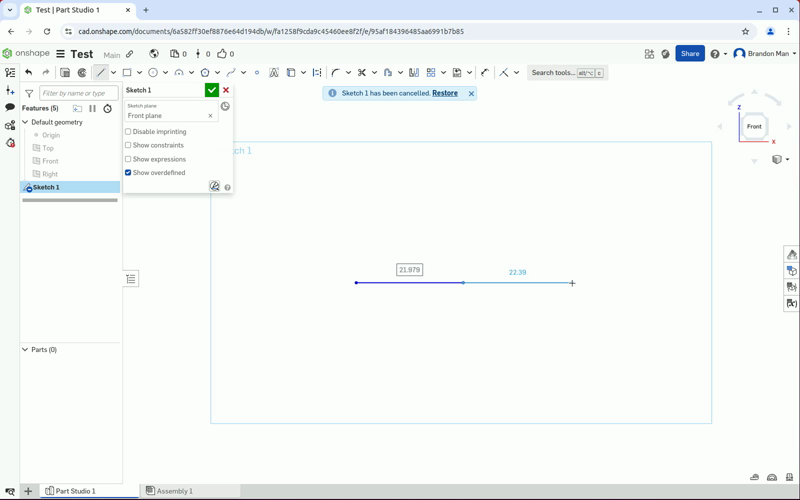
key_down(shift)
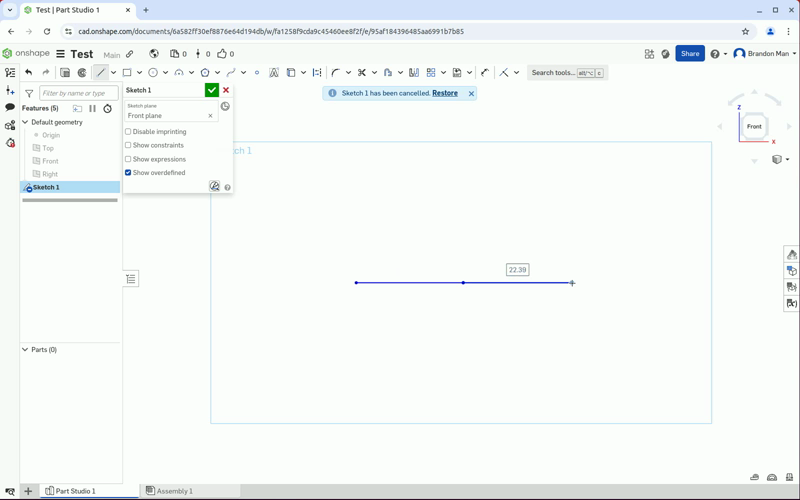
mouse_move(589, 282)
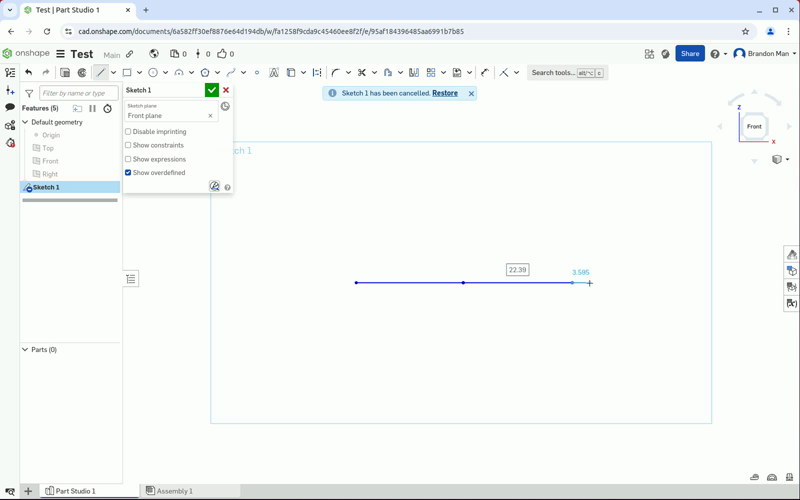
mouse_move(572, 251)
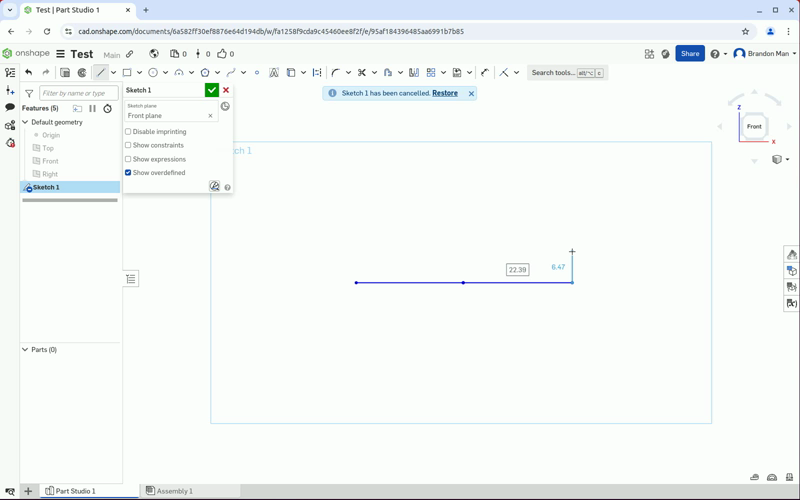
click(572, 251)
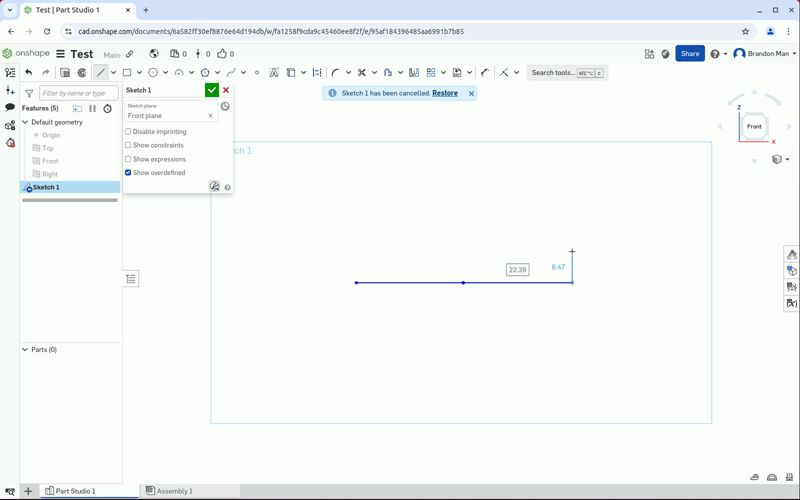
key_up(shift)
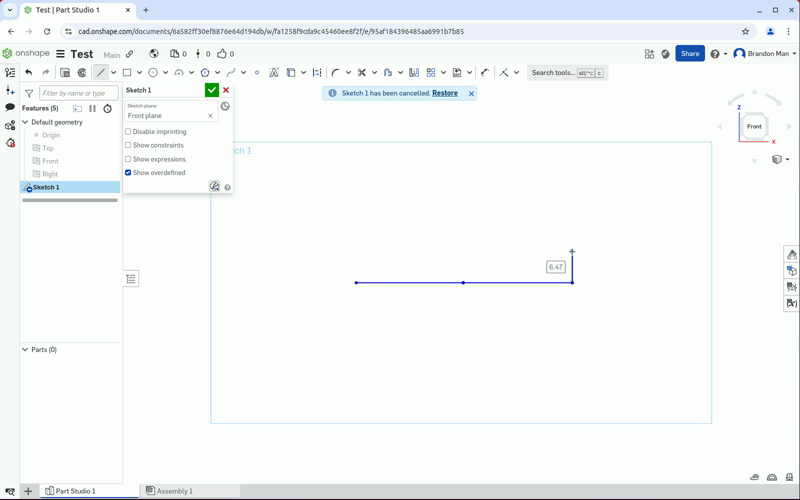
key_down(shift)
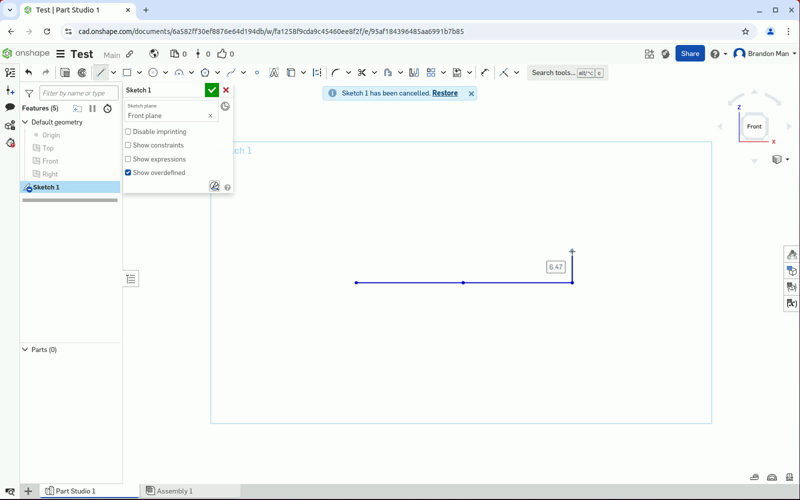
mouse_move(589, 251)
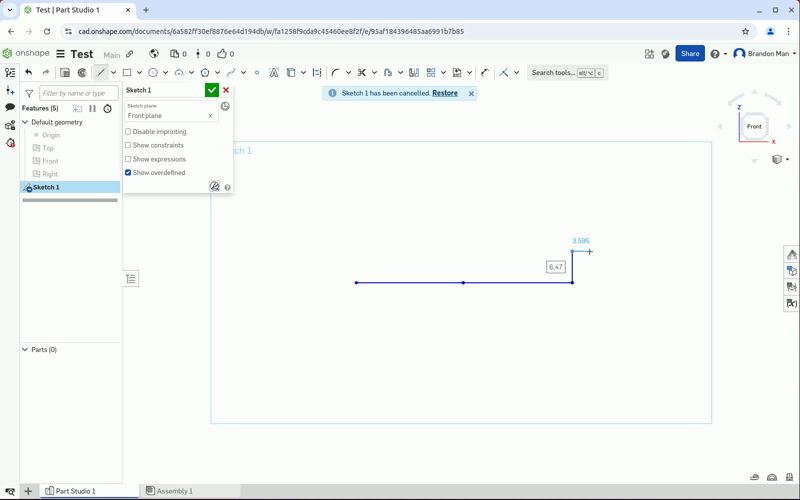
mouse_move(572, 219)
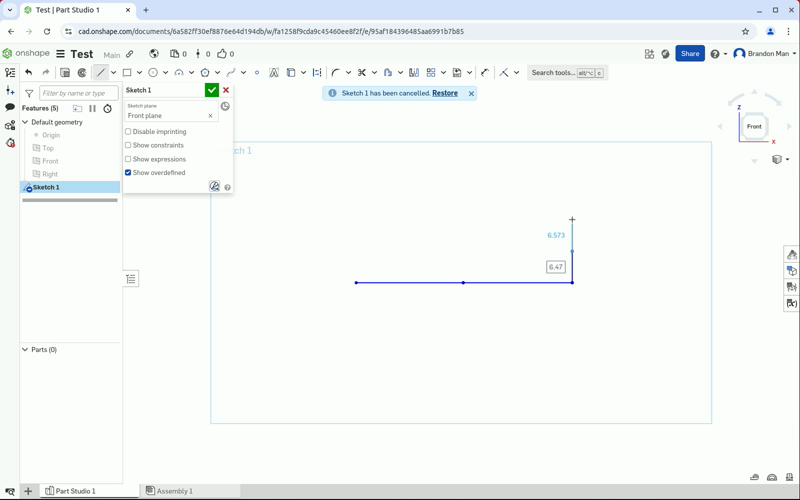
click(572, 219)
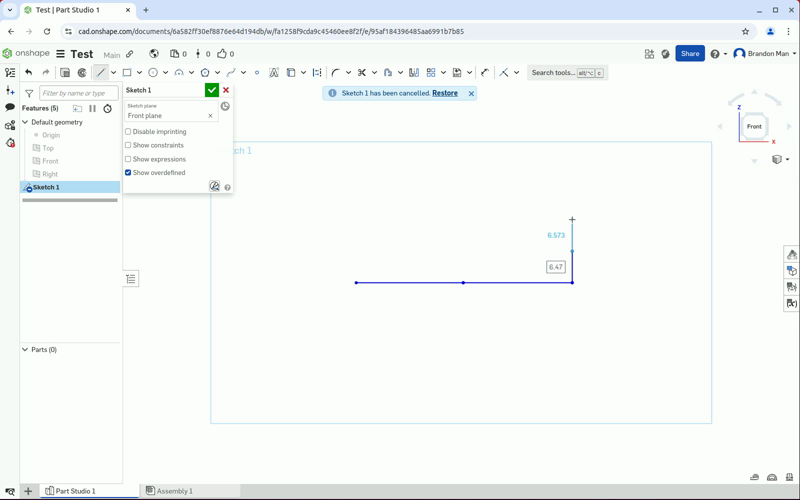
key_up(shift)
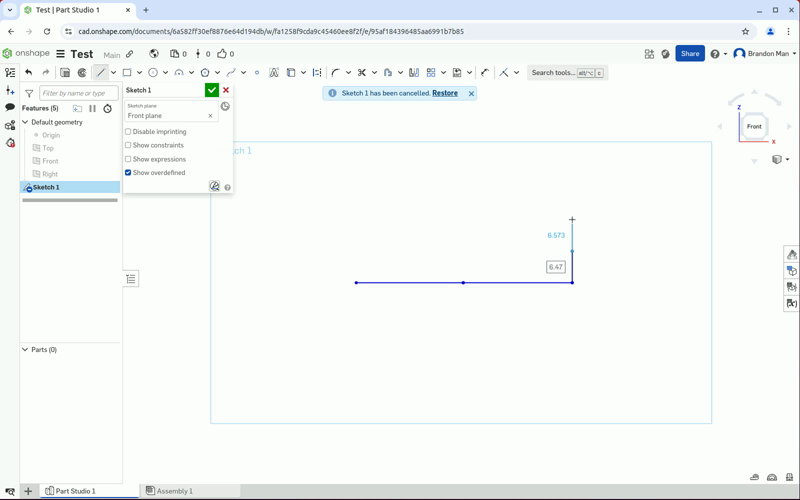
key_down(shift)
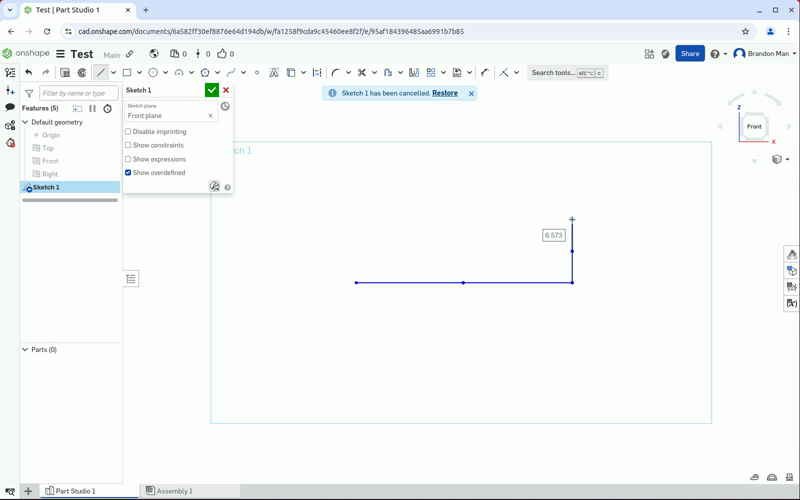
mouse_move(356, 219)
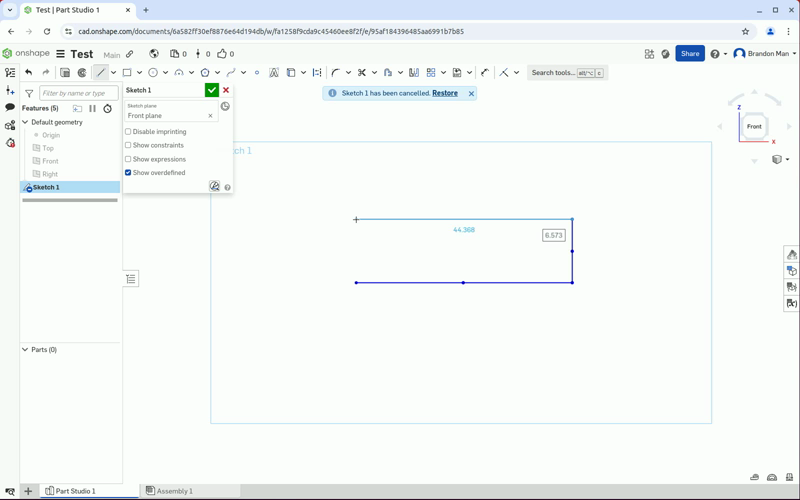
click(356, 219)
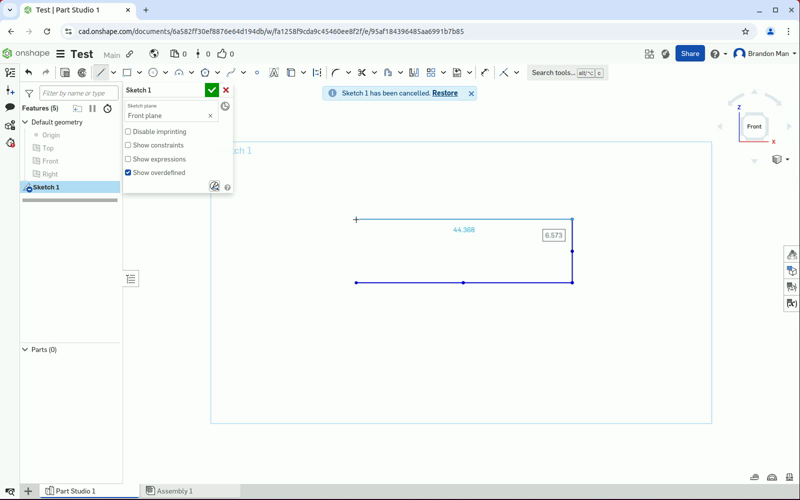
key_up(shift)
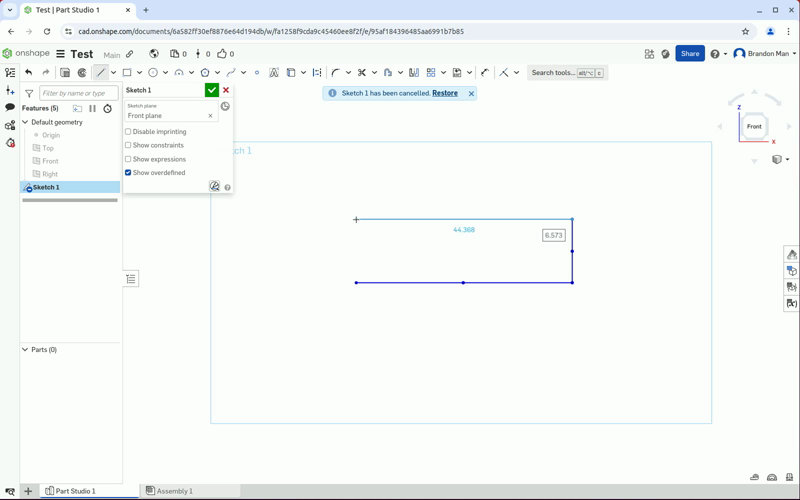
key_down(shift)
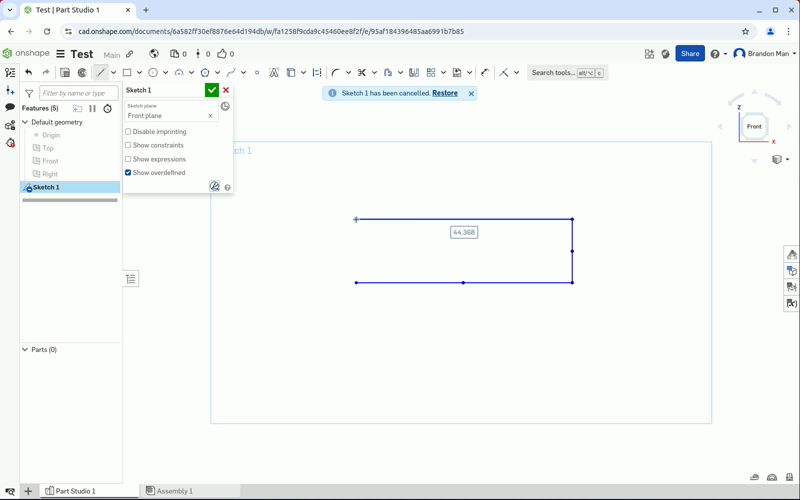
mouse_move(356, 282)
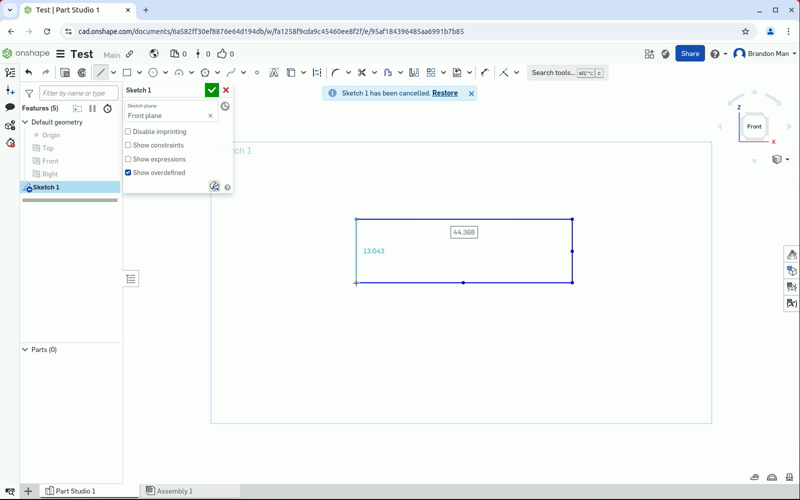
key_up(shift)
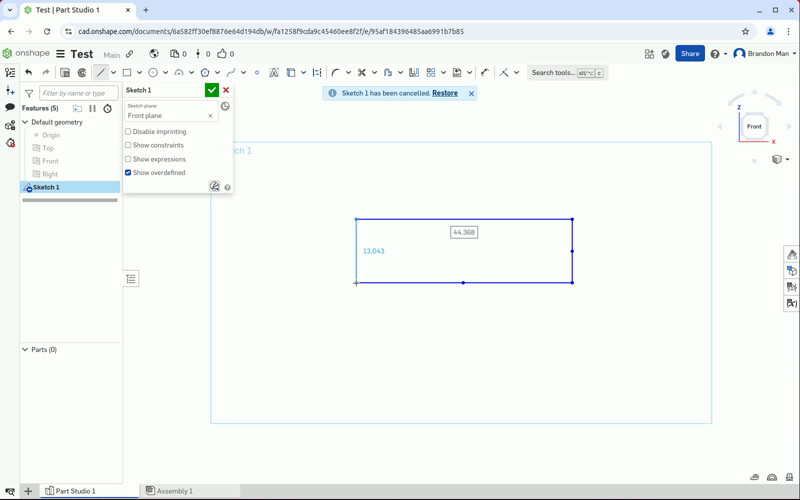
click(356, 282)
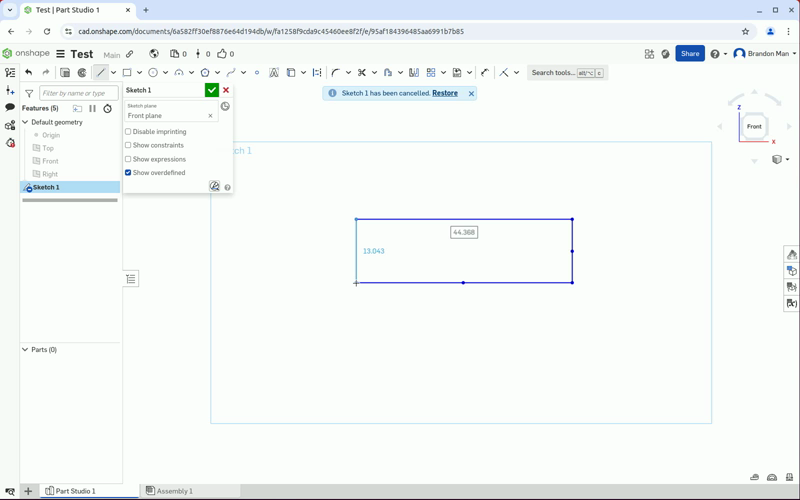
key(esc)
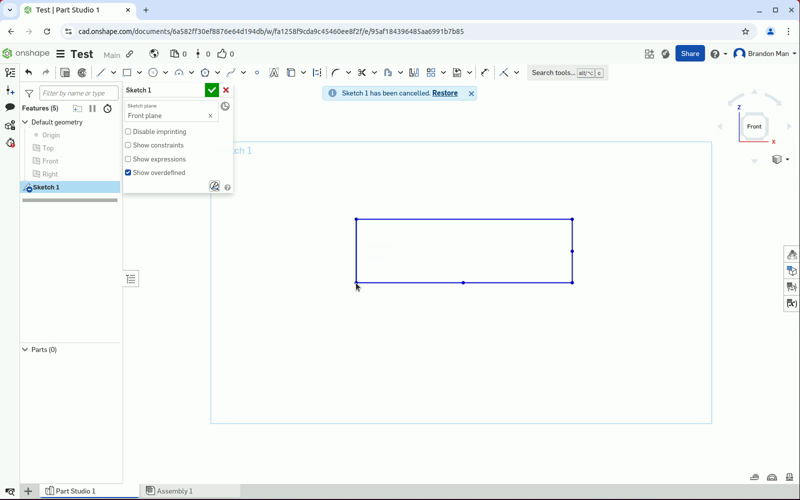
mouse_move(380, 249)
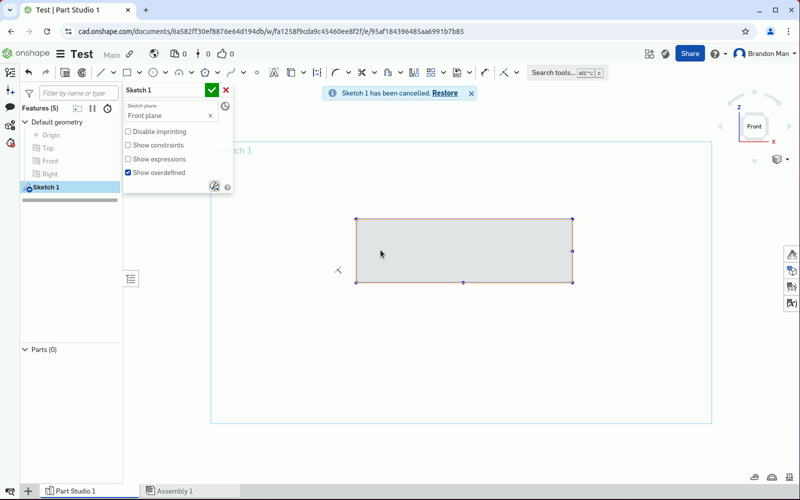
click(380, 249)
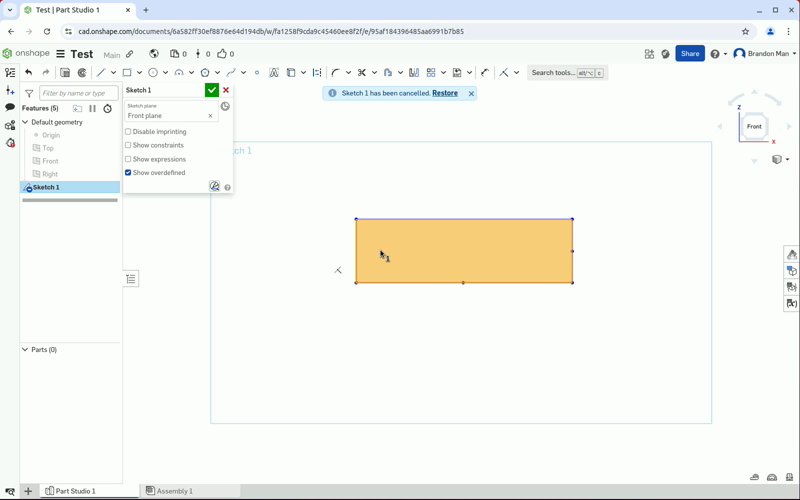
mouse_move(73, 352)
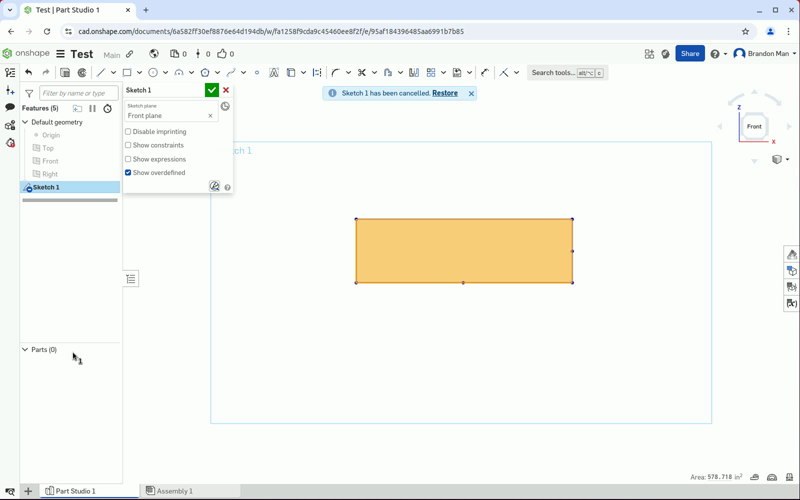
key(shift+y)
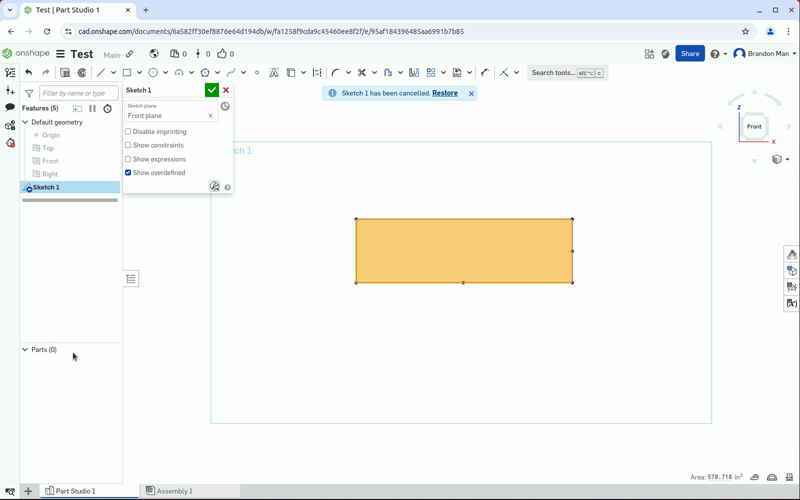
key(shift+e)
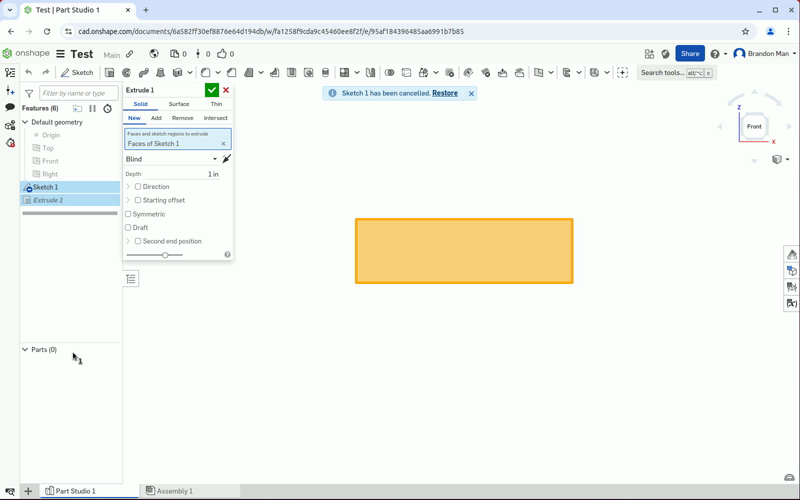
mouse_move(143, 106)
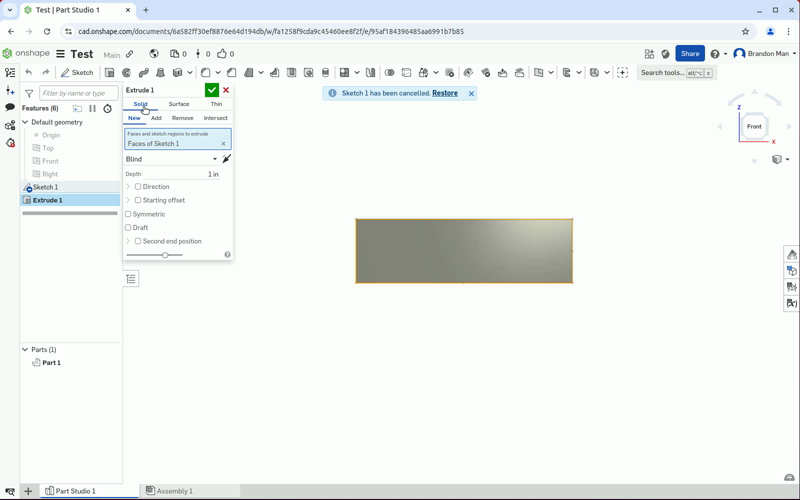
click(143, 106)
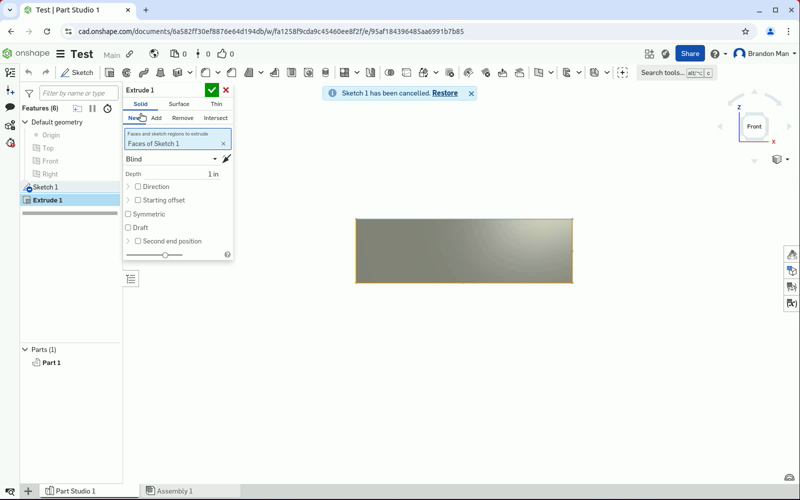
mouse_move(137, 120)
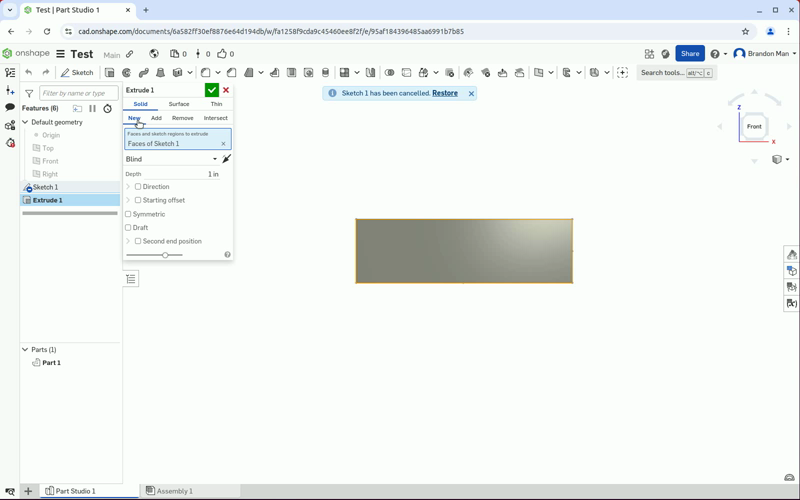
click(137, 120)
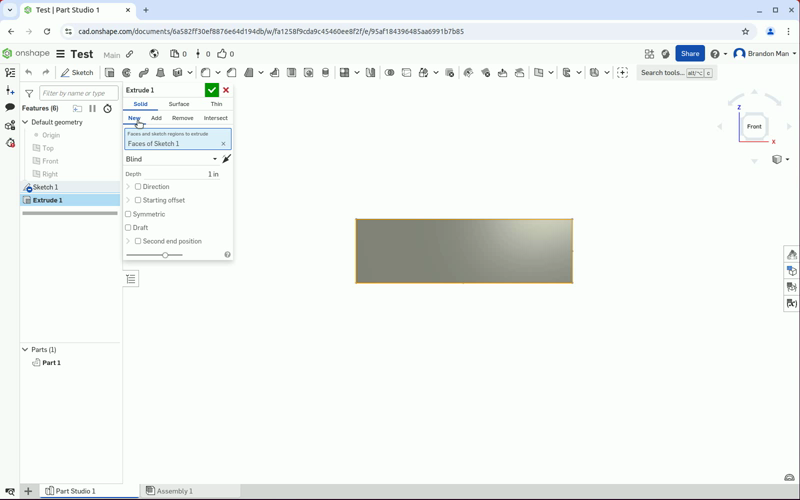
key(tab, 4)
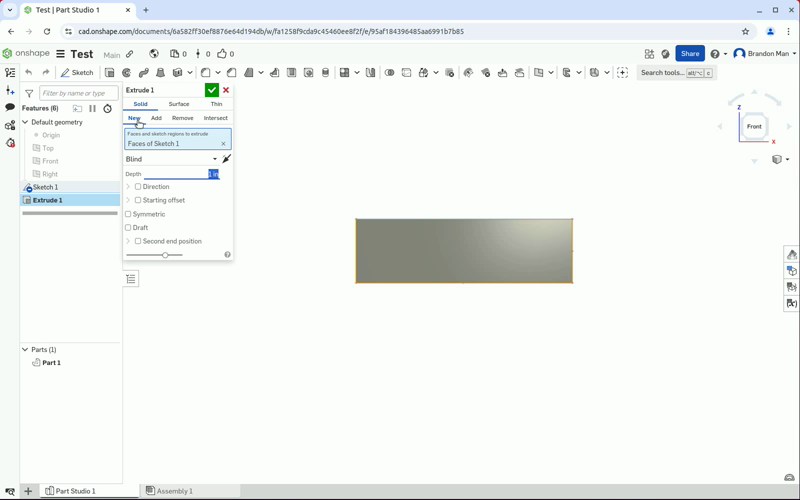
text(22.145)
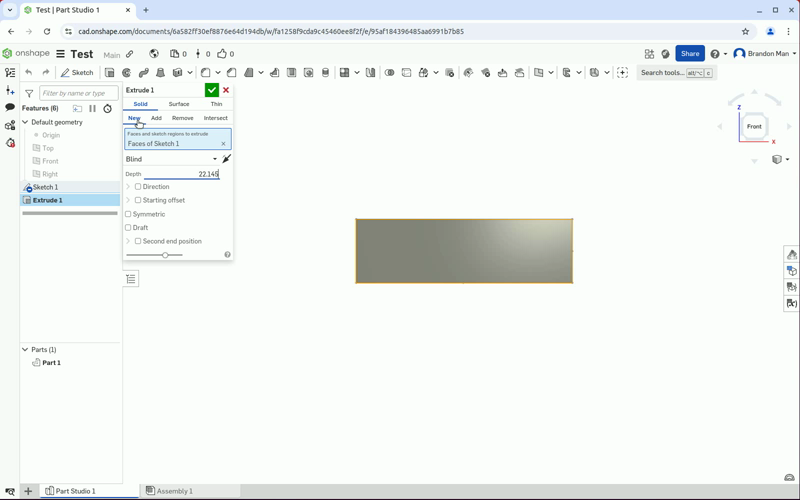
key(enter)
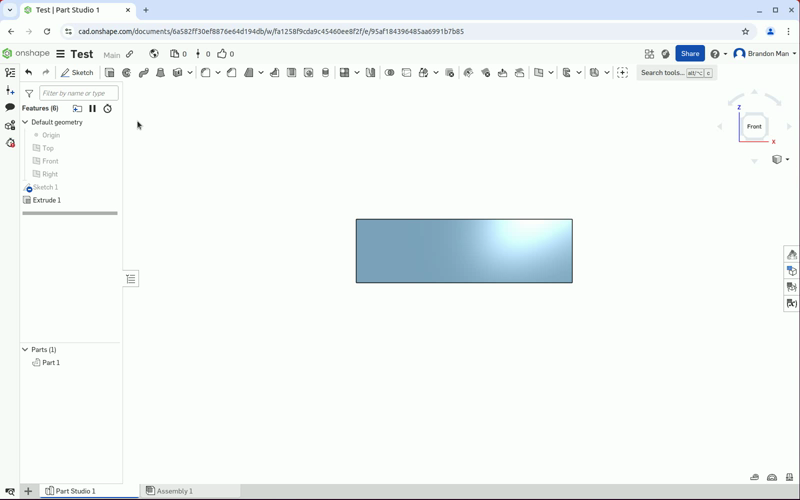
key(shift+h)
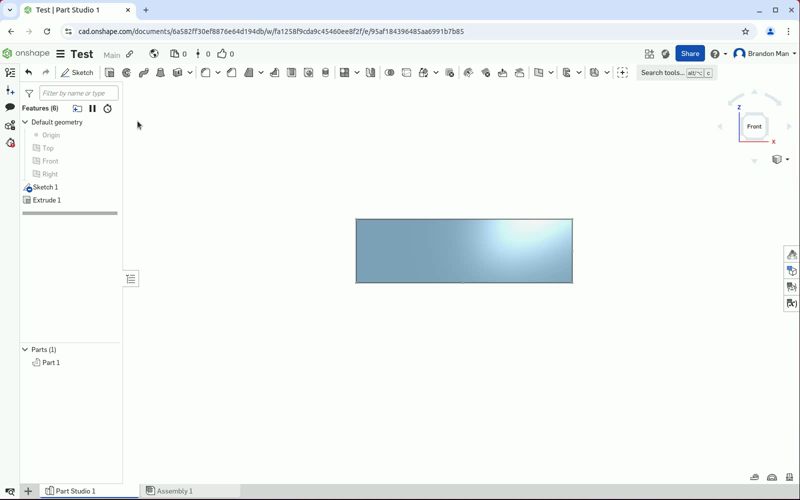
key(shift+h)
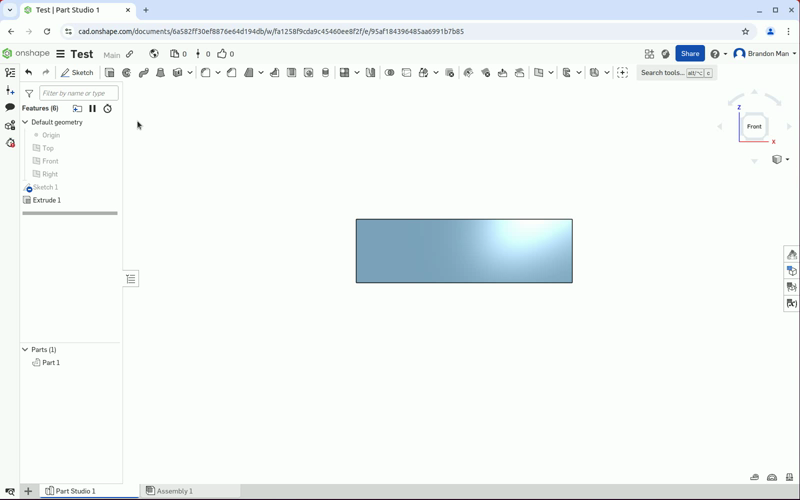
mouse_move(73, 189)
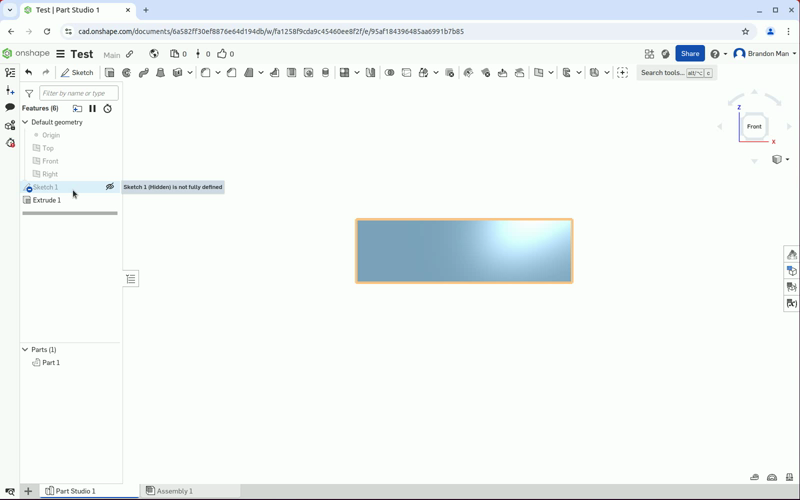
click(73, 189)
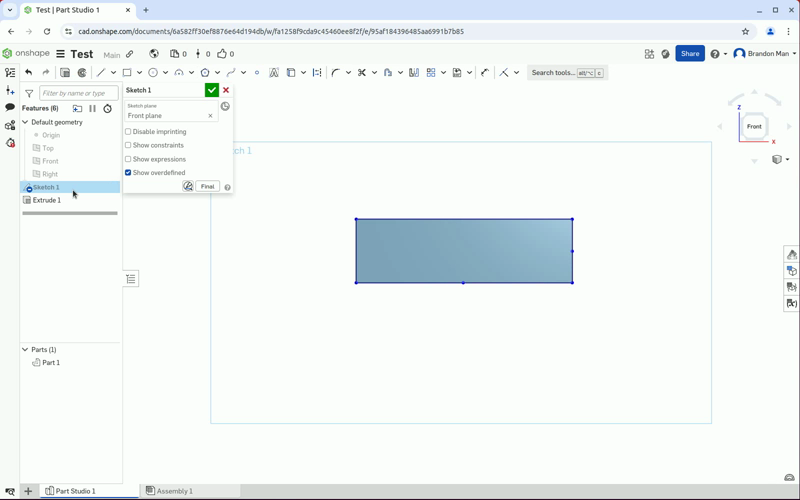
mouse_move(229, 92)
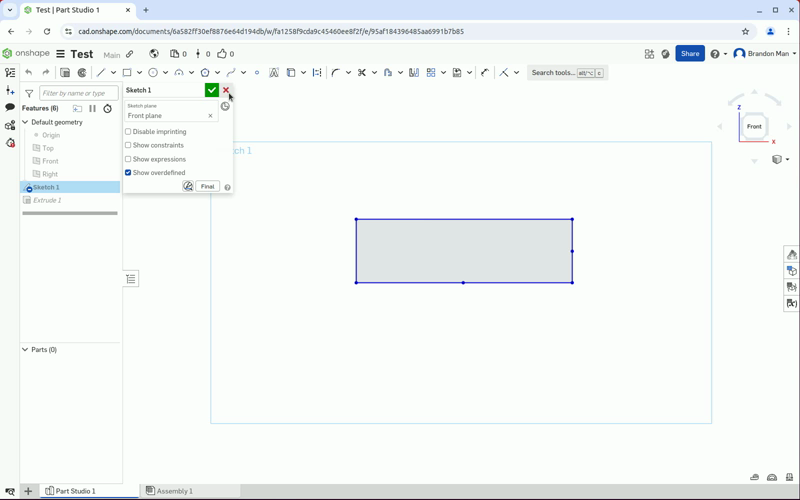
click(229, 92)
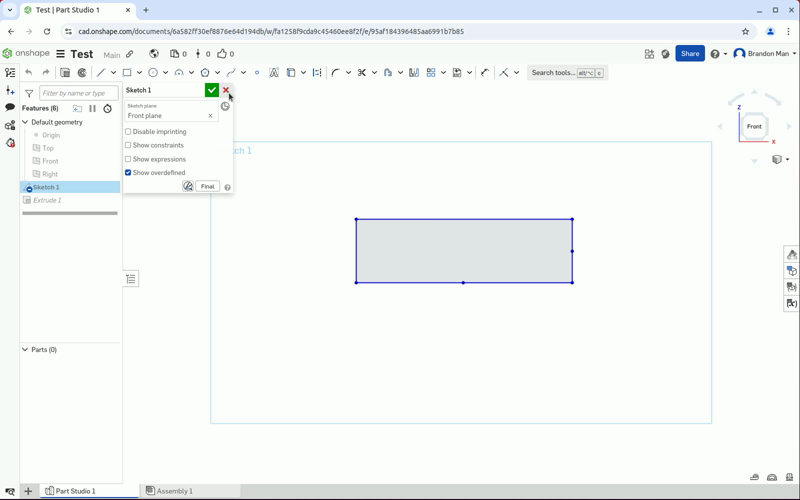
key(shift+s)
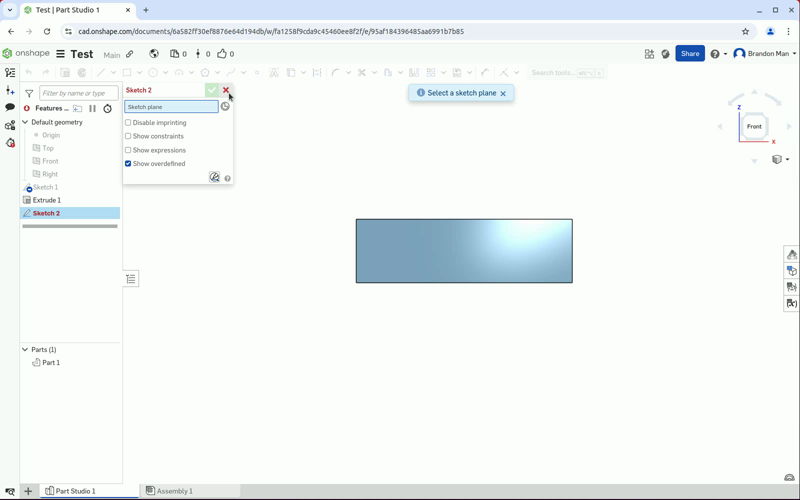
mouse_move(73, 163)
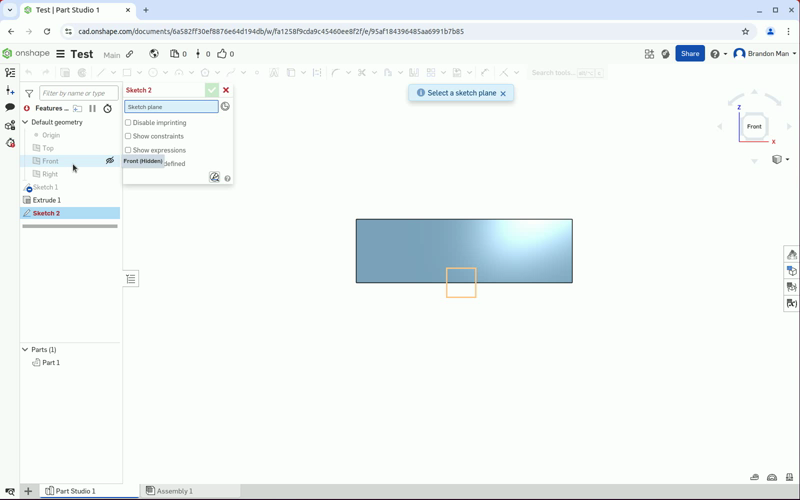
click(73, 163)
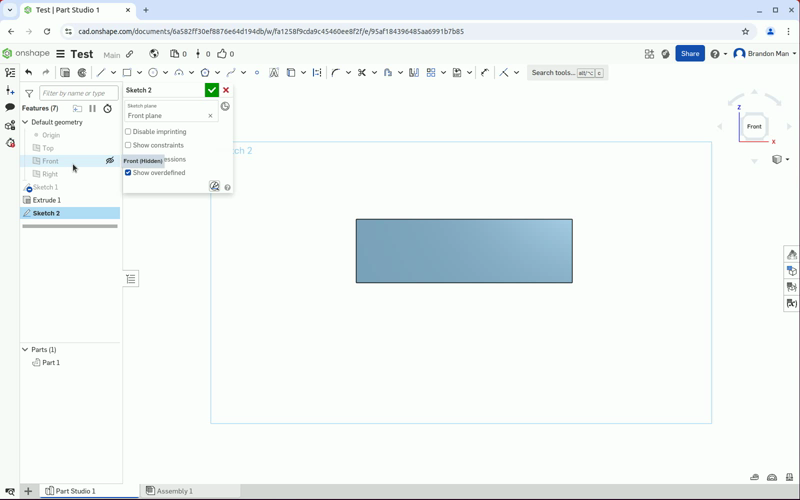
mouse_move(73, 352)
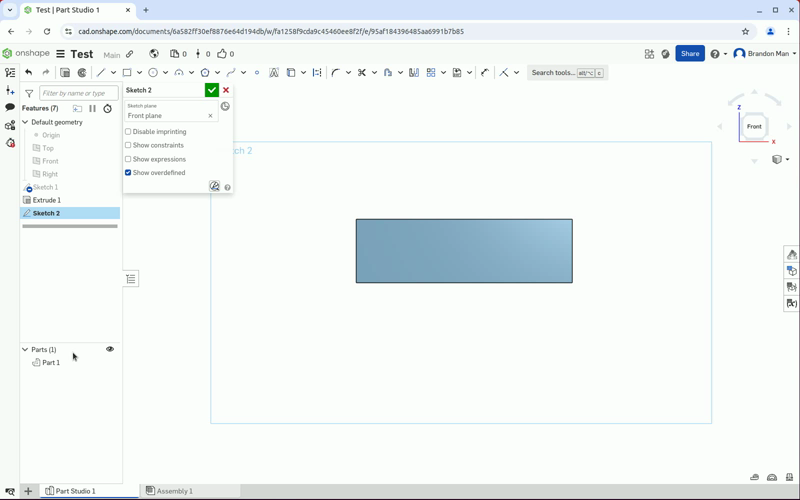
key(y)
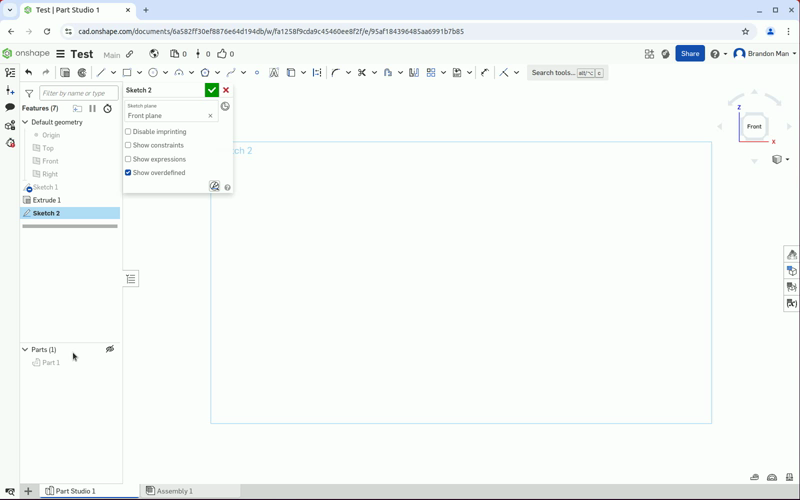
key(l)
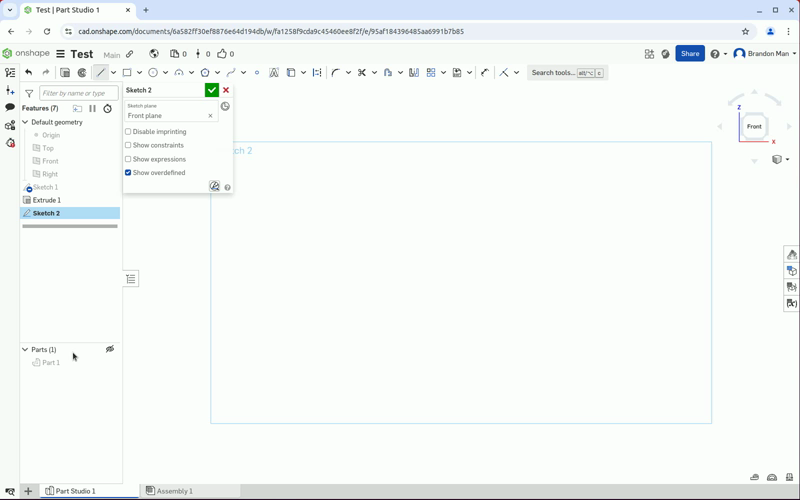
key_down(shift)
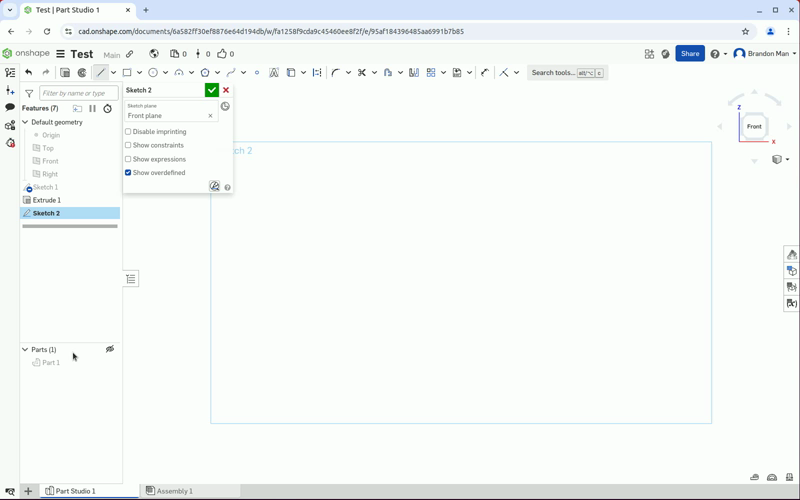
mouse_move(465, 282)
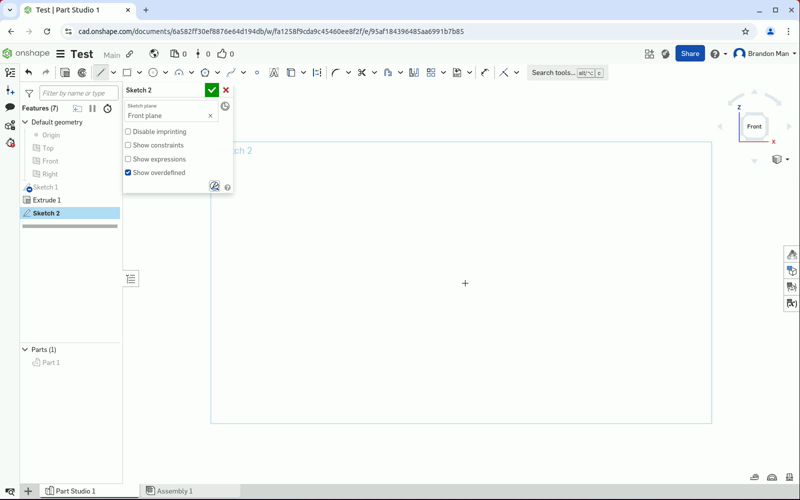
click(465, 282)
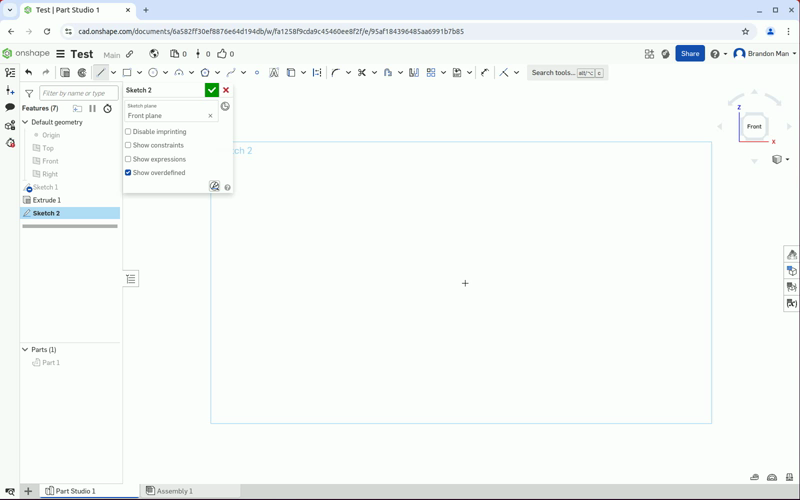
key_up(shift)
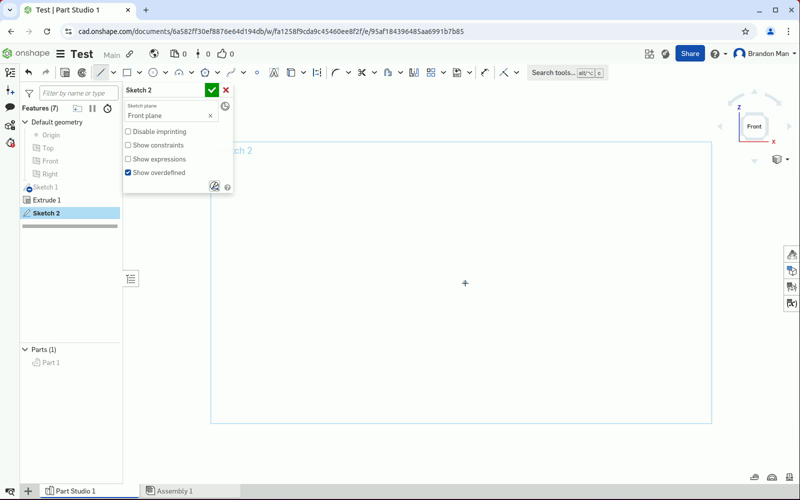
key_down(shift)
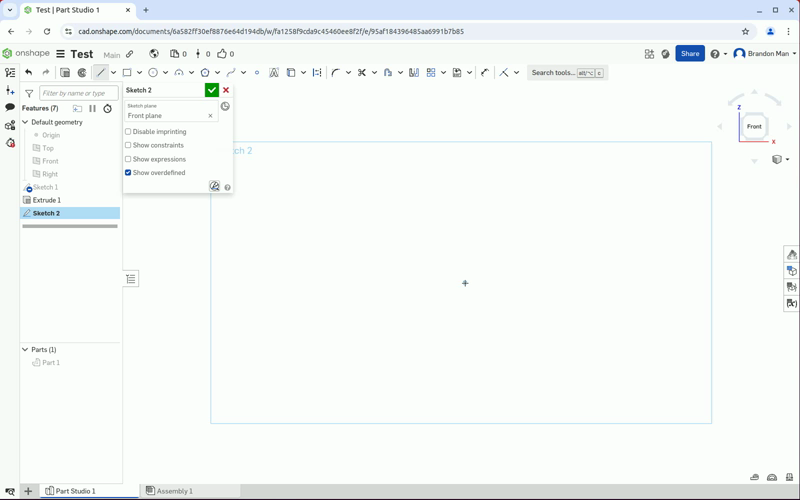
mouse_move(573, 282)
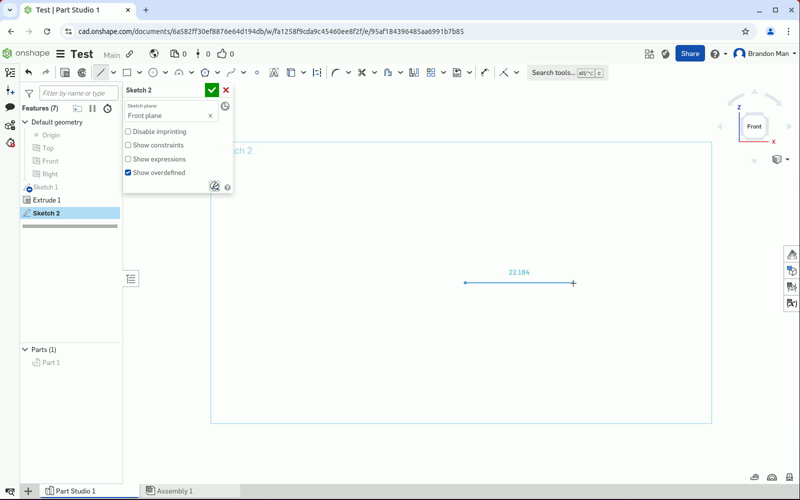
click(573, 282)
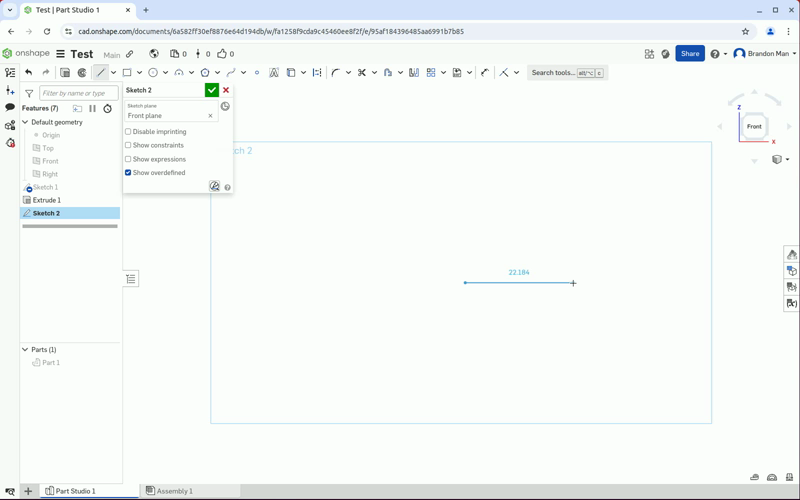
key_up(shift)
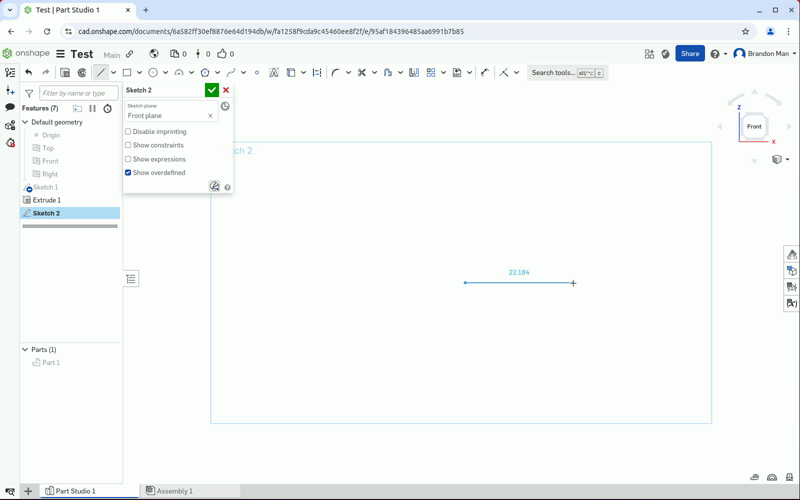
key_down(shift)
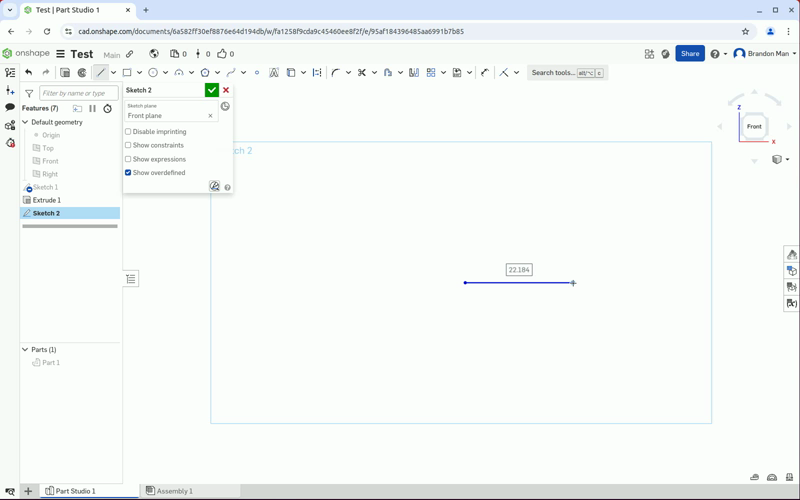
mouse_move(589, 282)
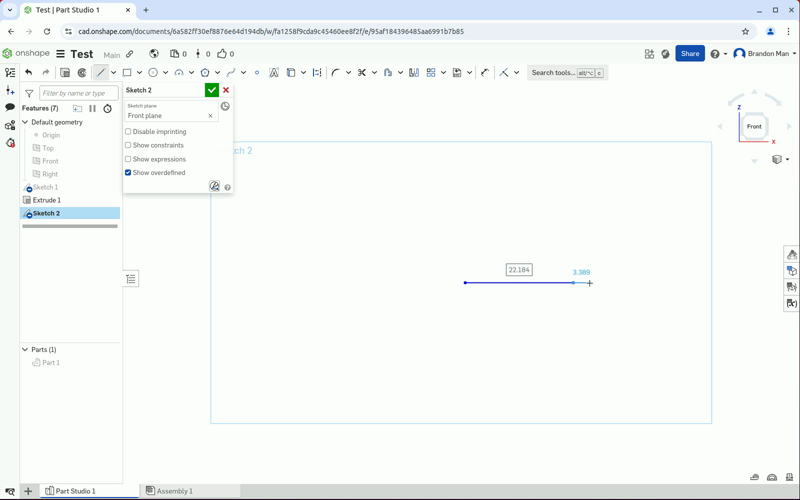
mouse_move(573, 249)
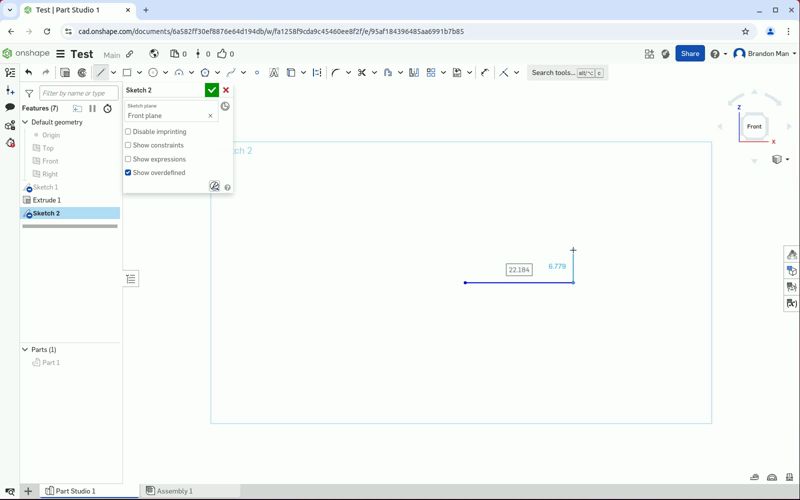
click(573, 249)
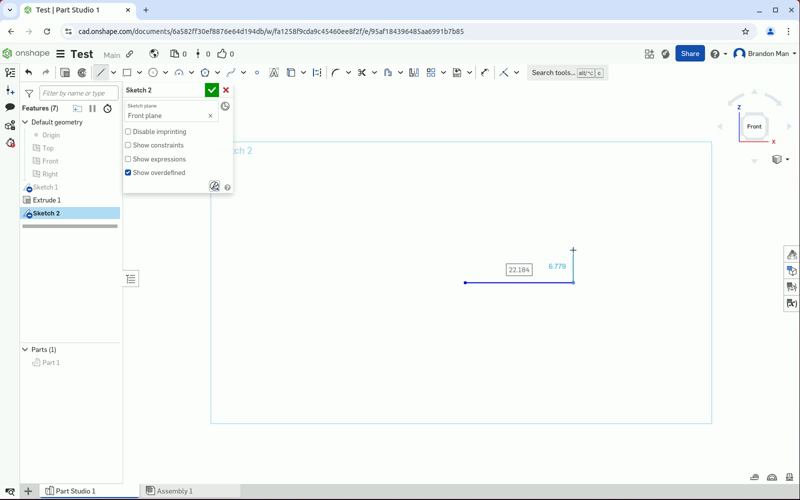
key_up(shift)
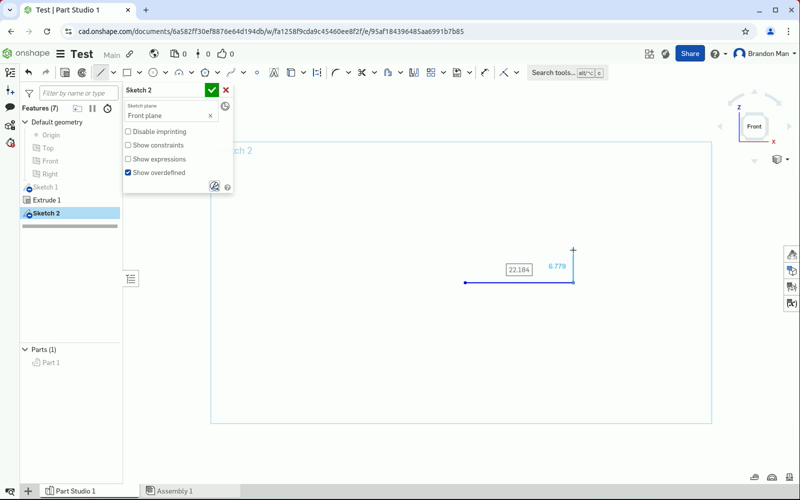
key_down(shift)
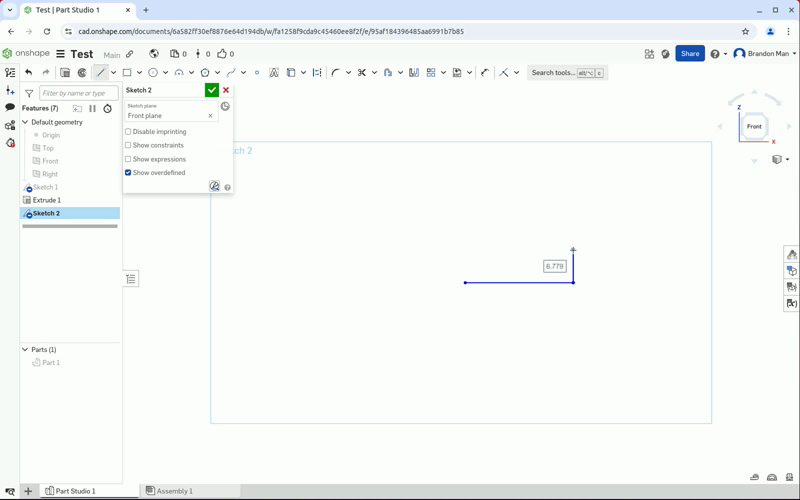
mouse_move(465, 249)
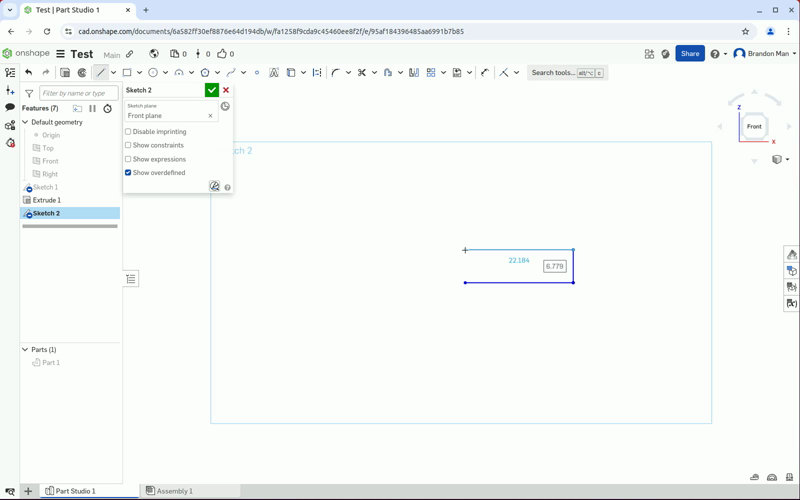
click(465, 249)
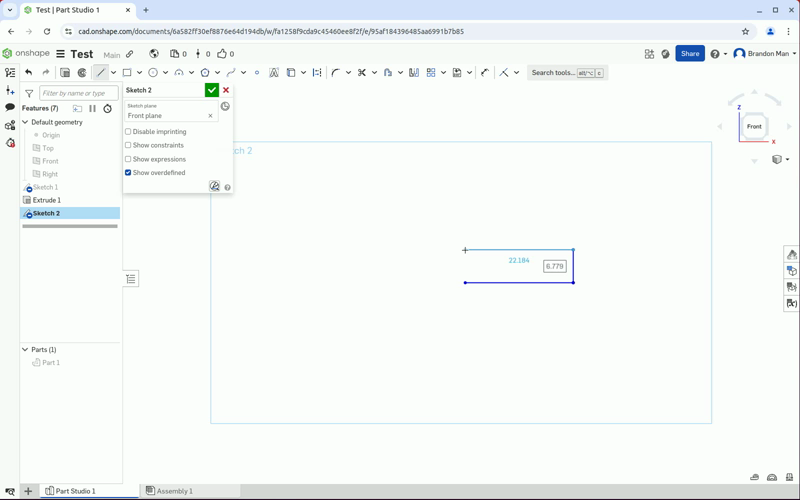
key_up(shift)
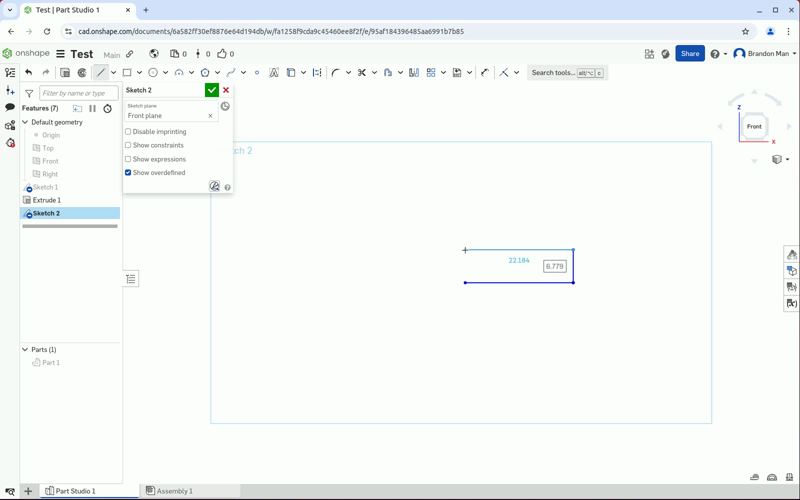
mouse_move(495, 249)
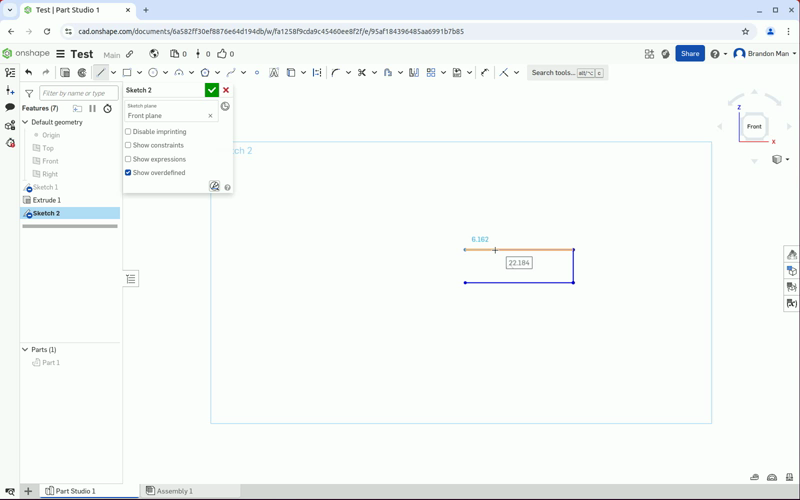
key_down(shift)
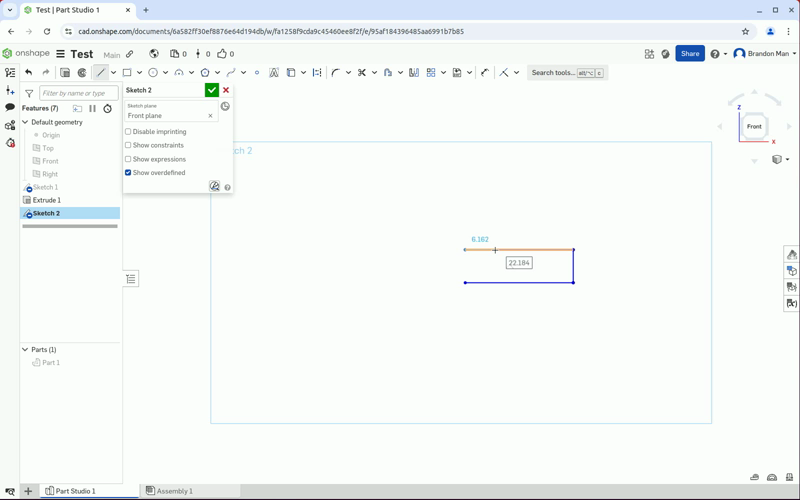
mouse_move(465, 282)
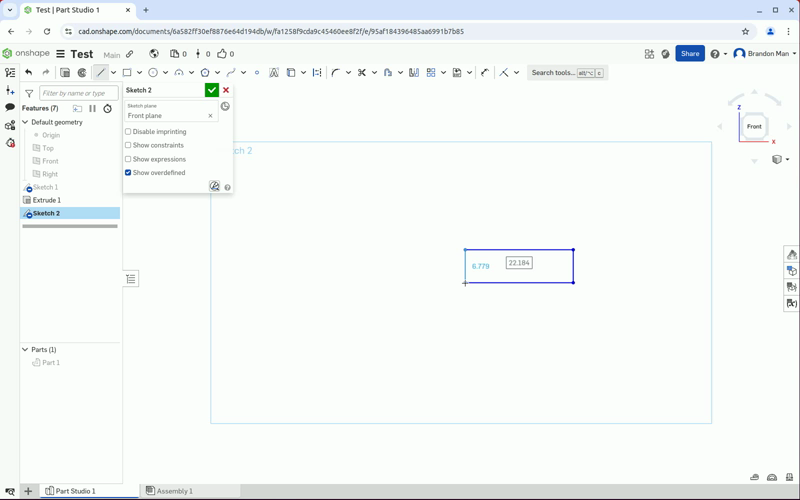
key_up(shift)
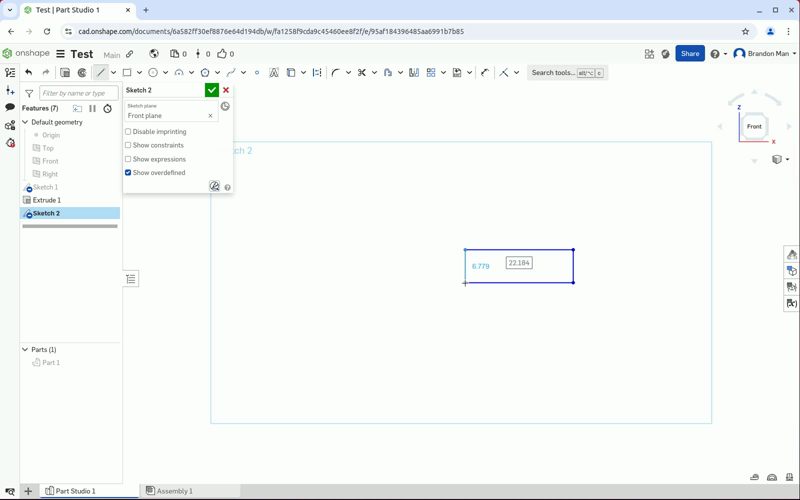
click(465, 282)
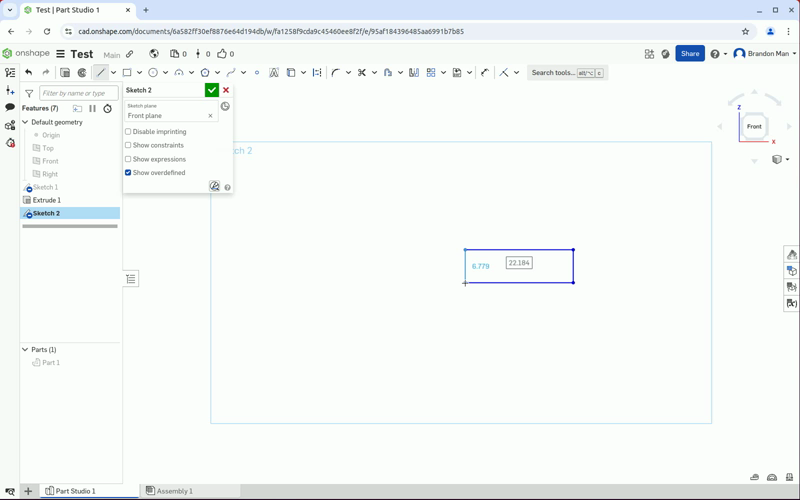
key(esc)
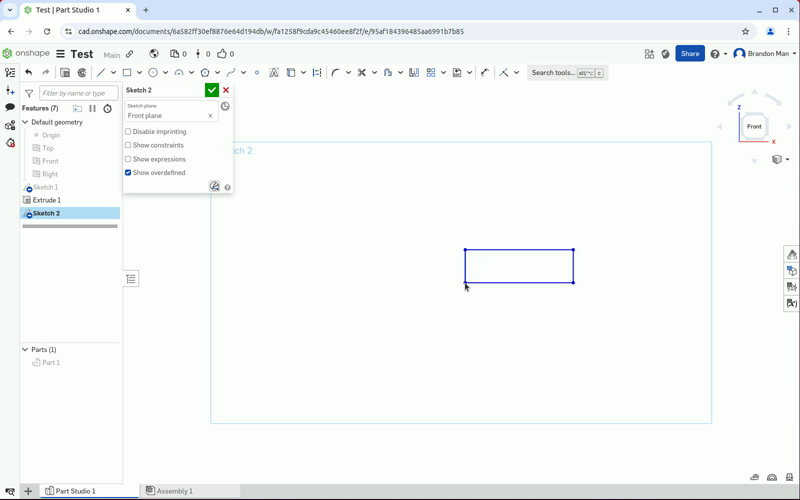
mouse_move(475, 275)
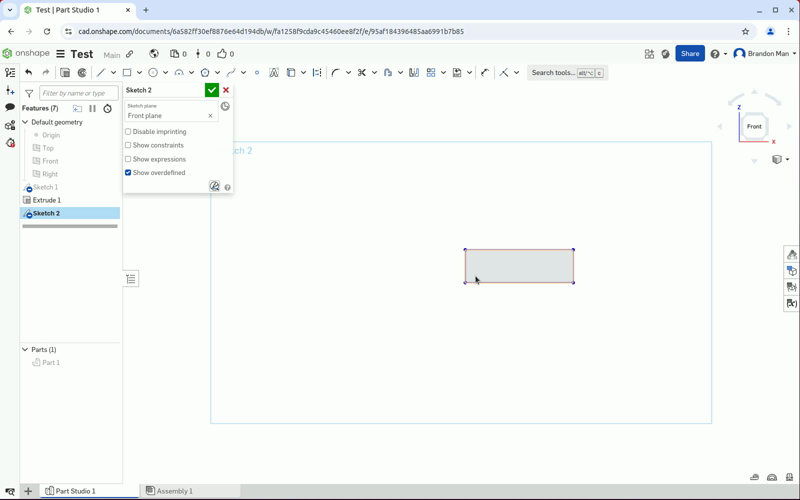
click(475, 275)
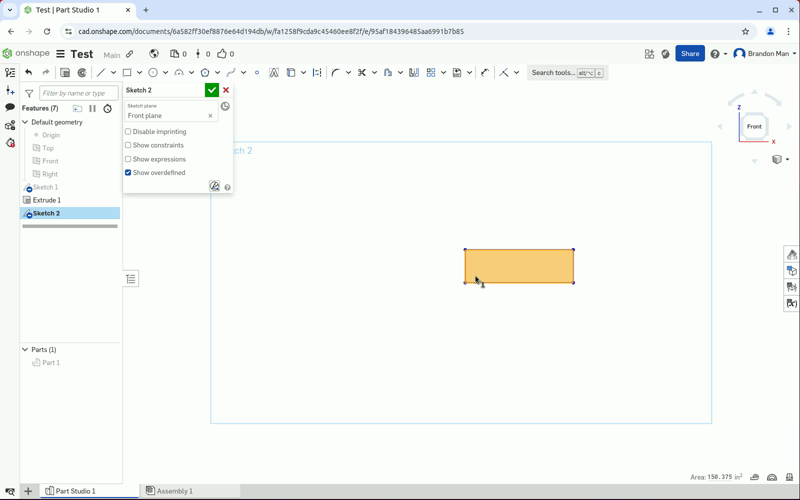
mouse_move(73, 352)
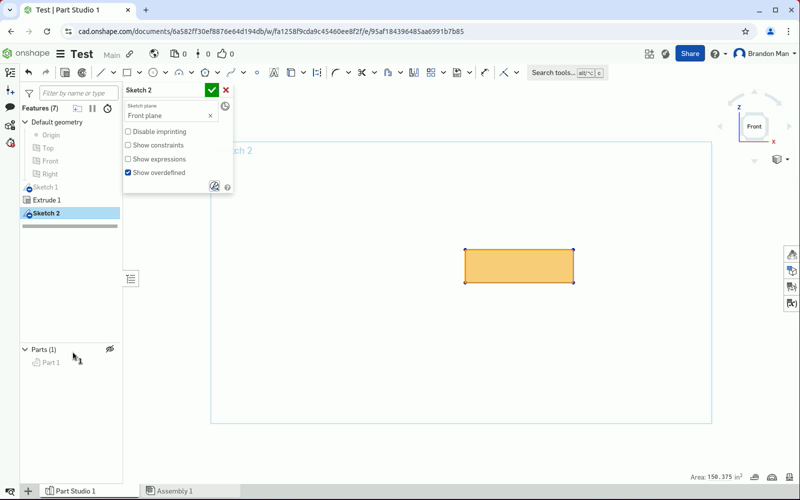
key(shift+y)
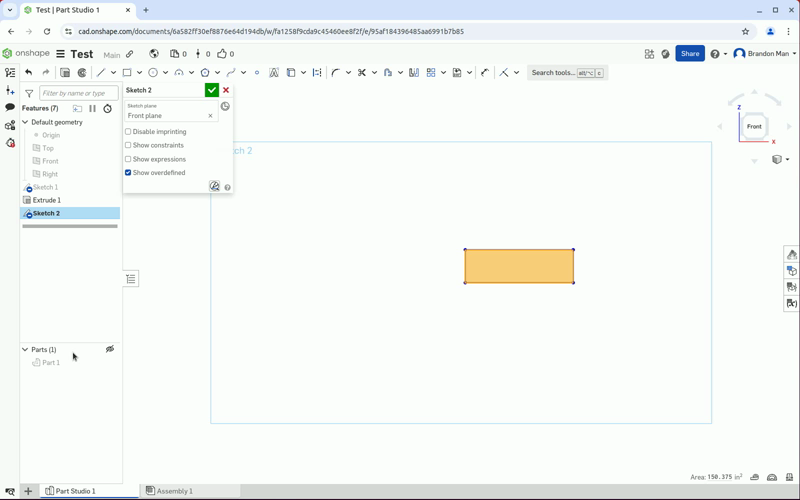
key(shift+e)
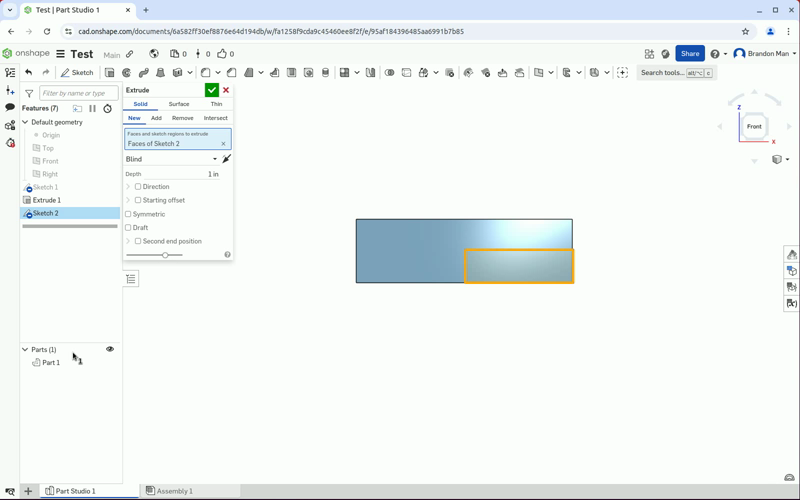
mouse_move(143, 106)
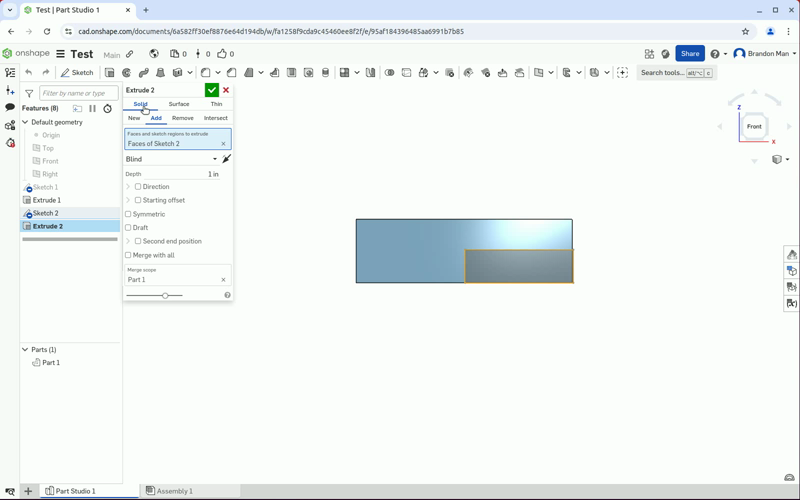
click(143, 106)
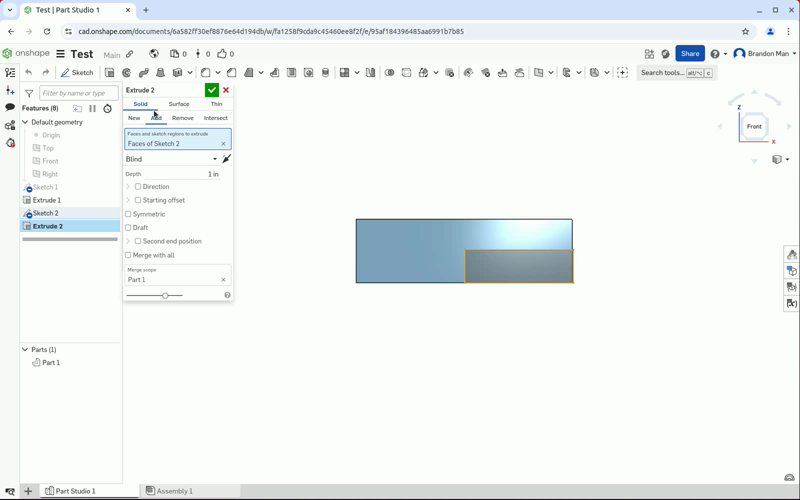
mouse_move(186, 120)
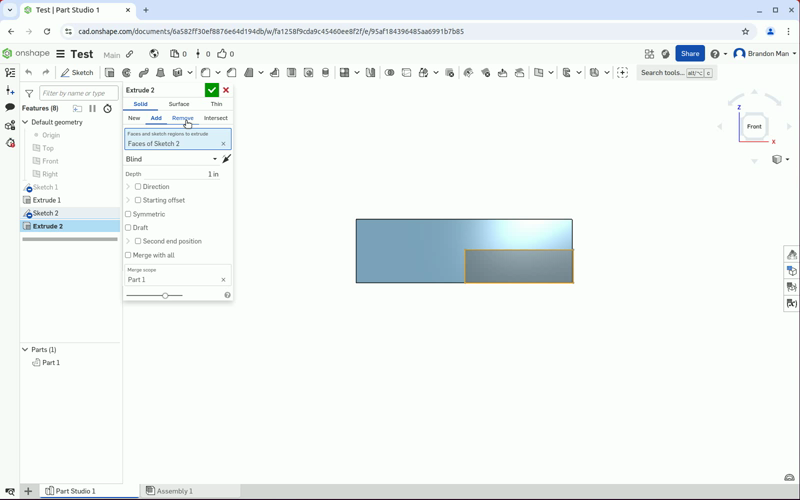
click(186, 120)
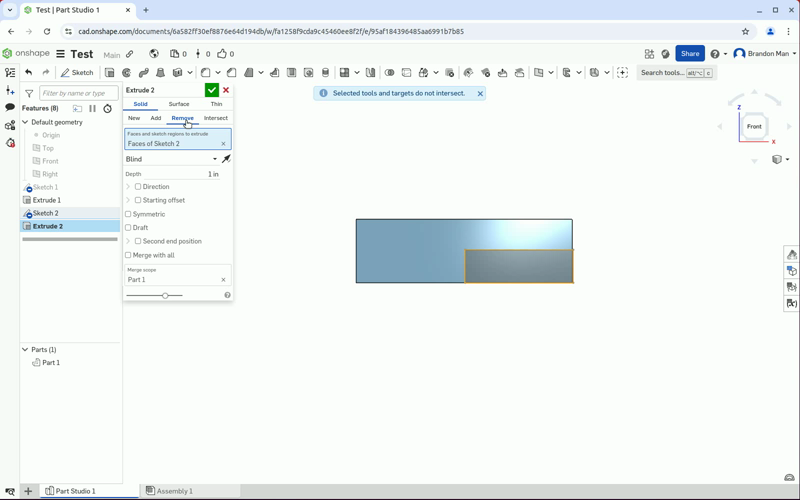
key(tab, 4)
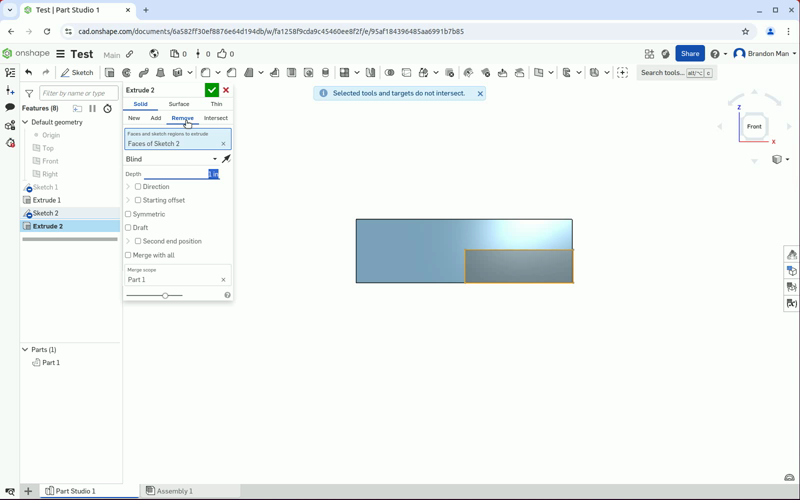
text(-25.275)
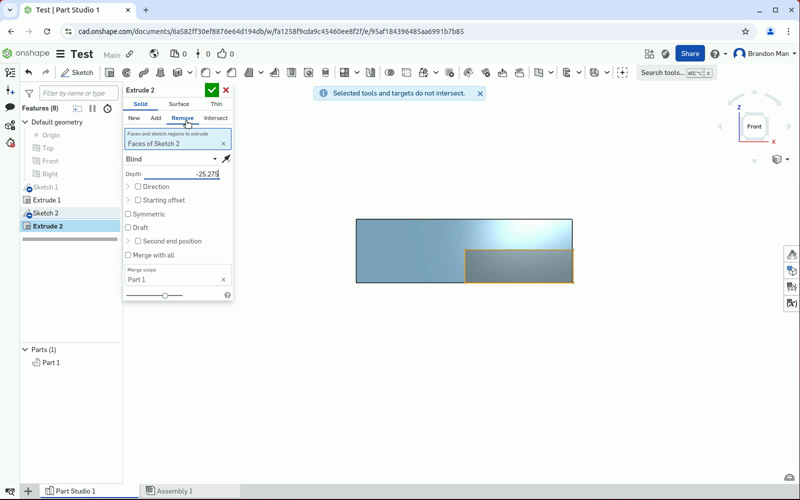
key(tab, 6)
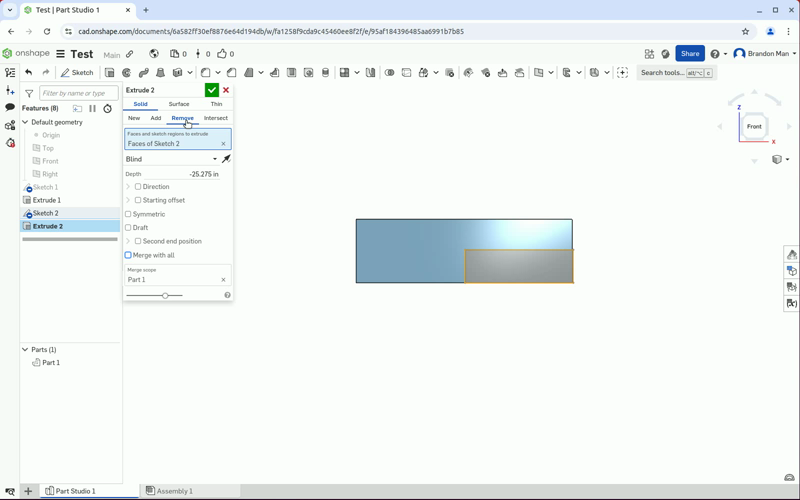
key(space)
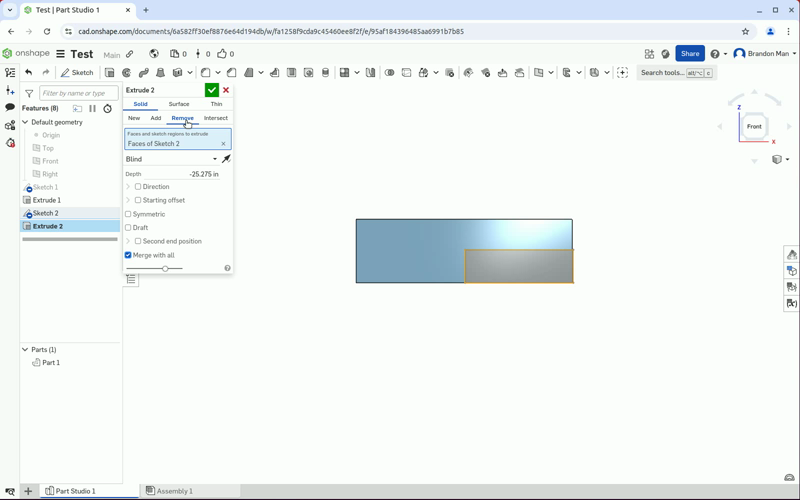
key(enter)
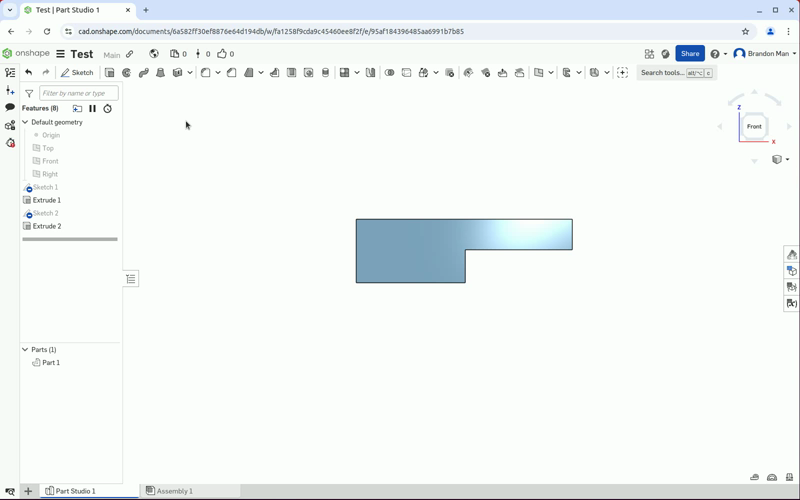
key(shift+h)
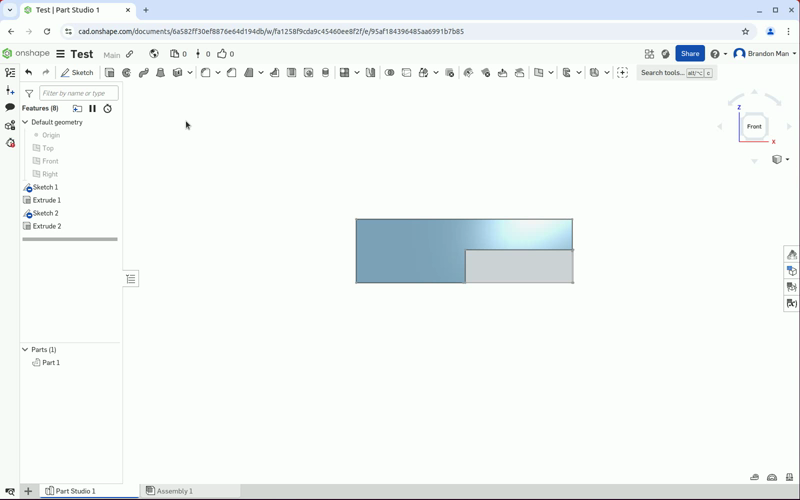
key(shift+h)
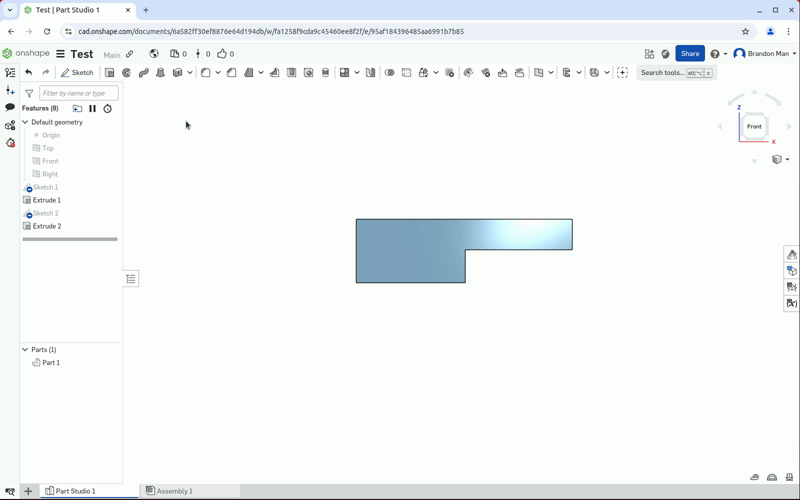
mouse_move(73, 189)
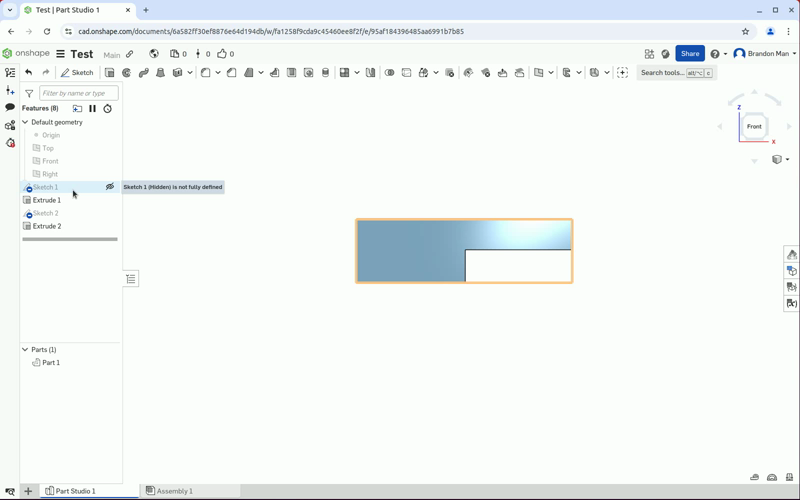
click(73, 189)
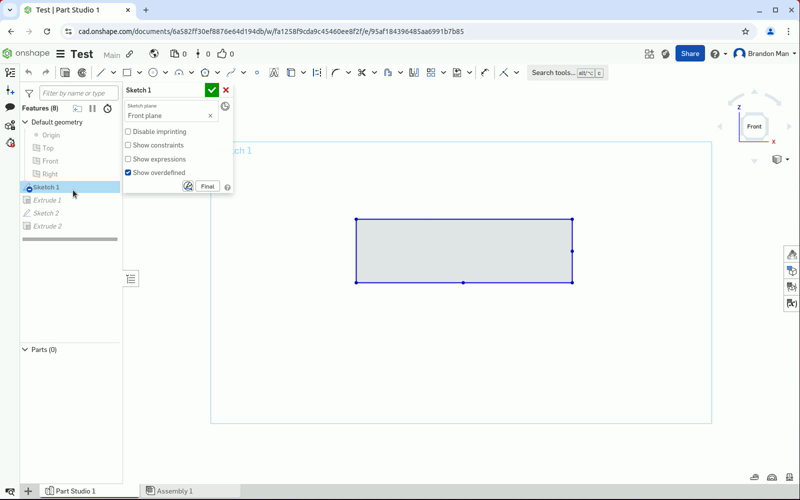
mouse_move(229, 92)
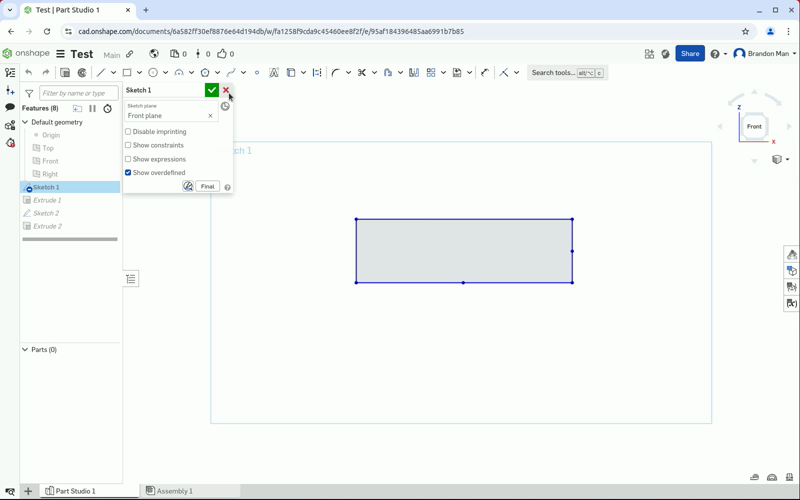
click(229, 92)
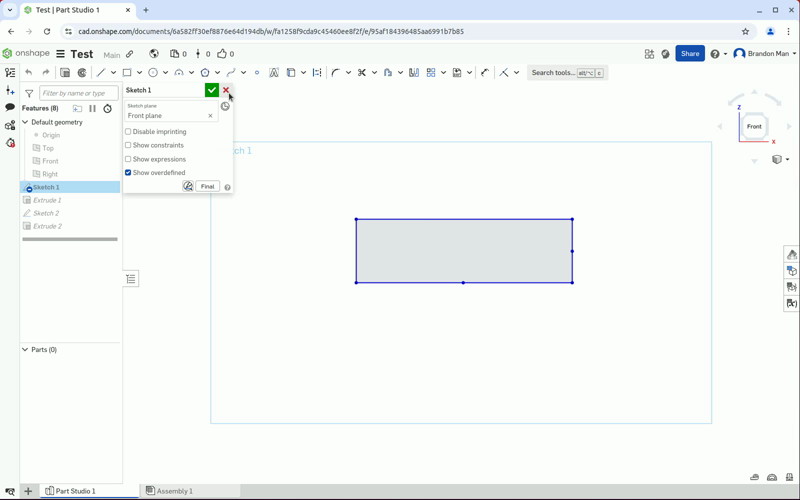
key(shift+s)
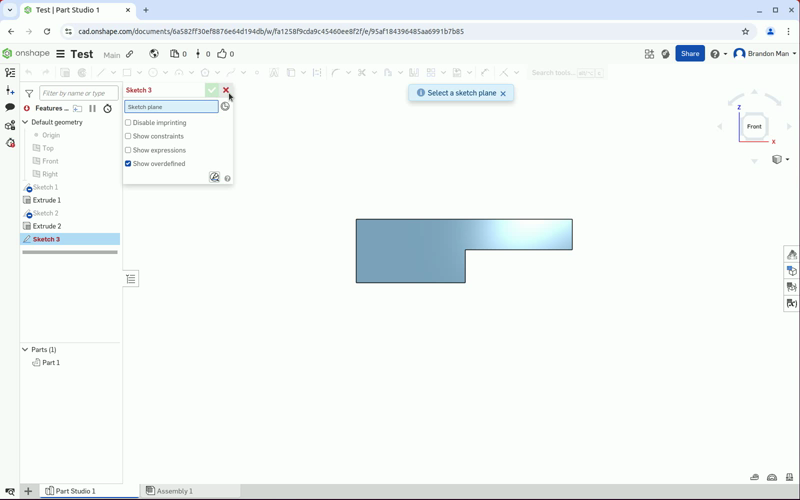
mouse_move(73, 163)
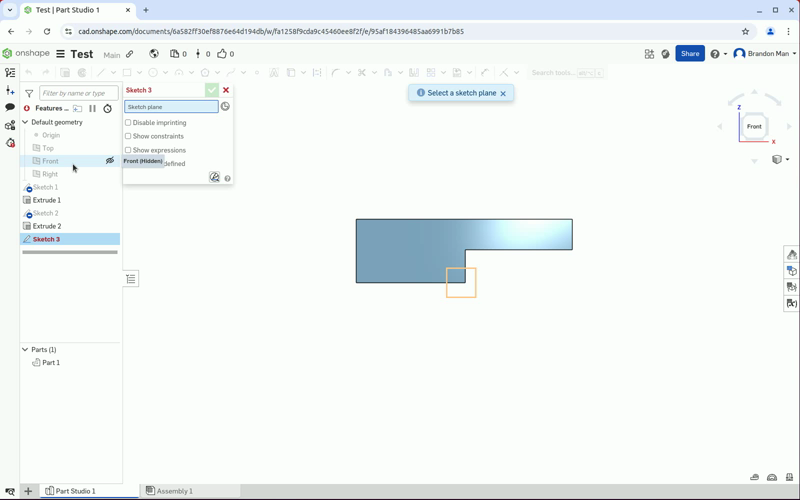
click(73, 163)
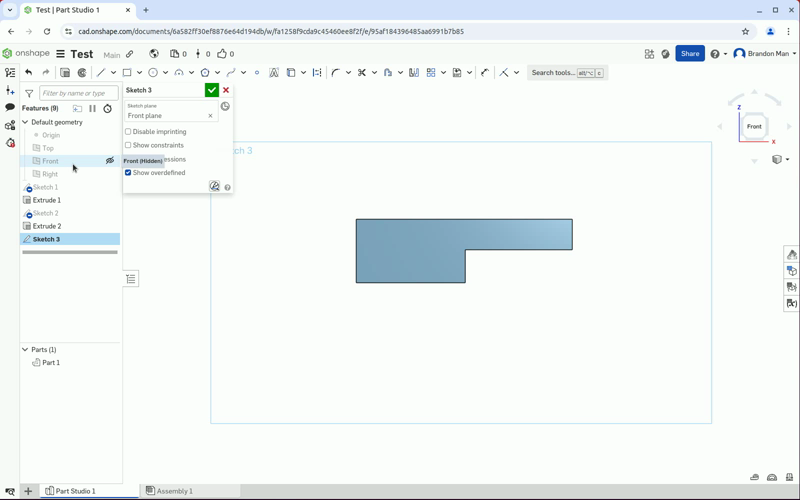
mouse_move(73, 352)
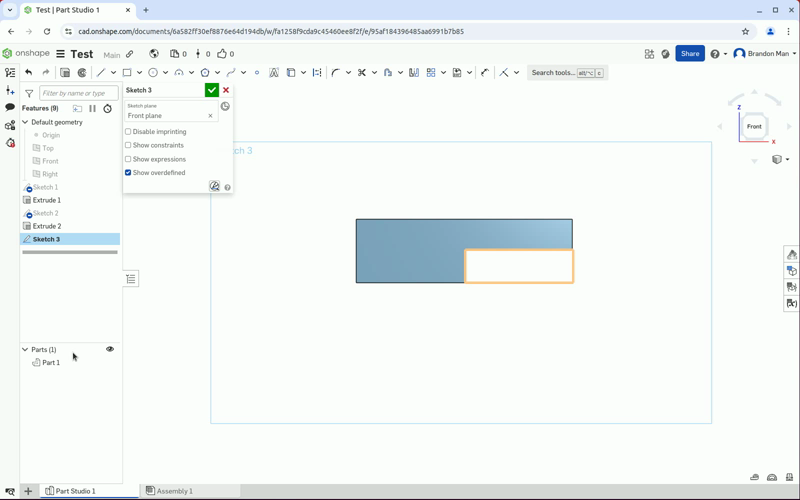
key(y)
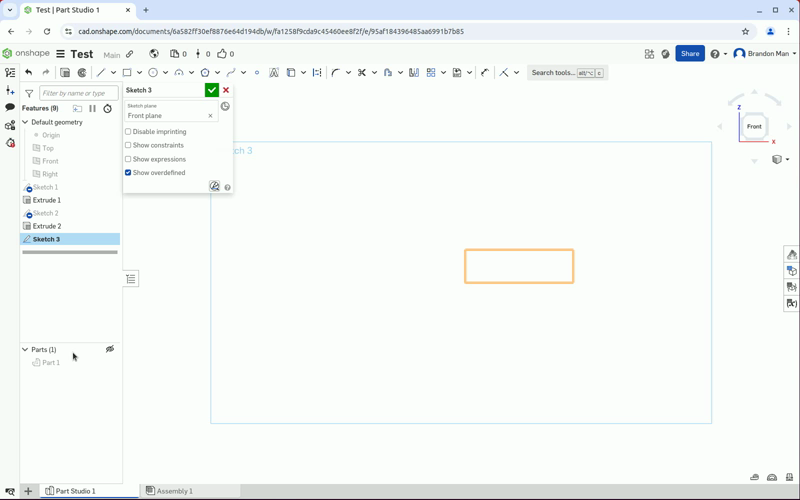
key(l)
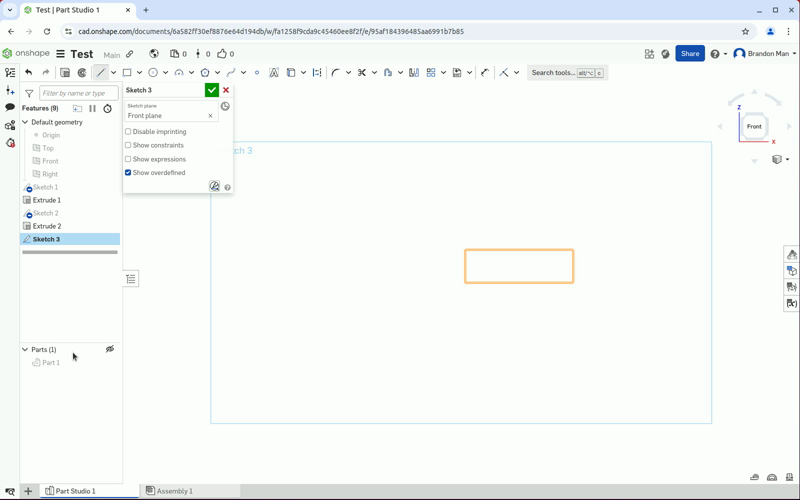
key_down(shift)
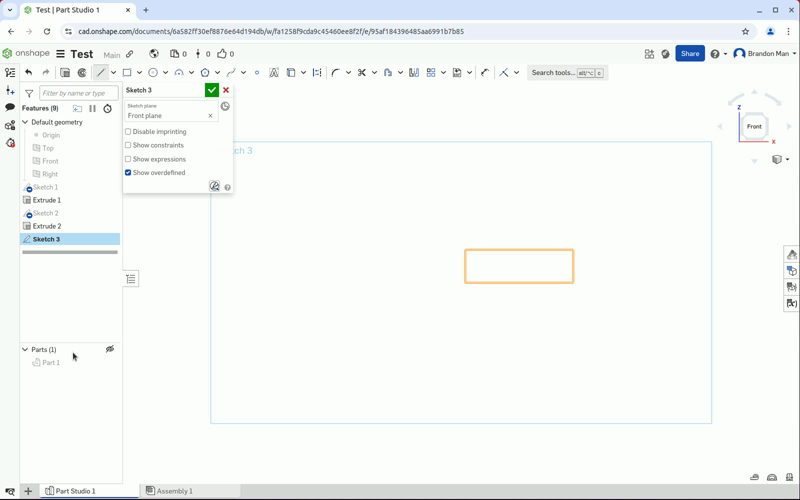
mouse_move(465, 282)
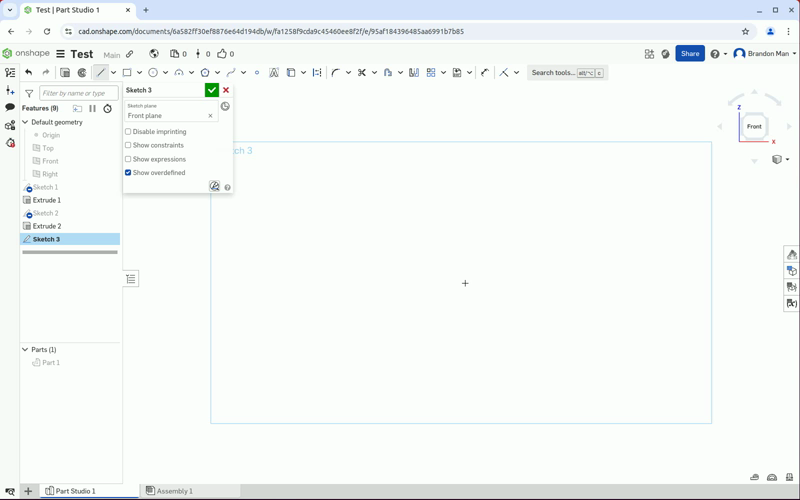
click(465, 282)
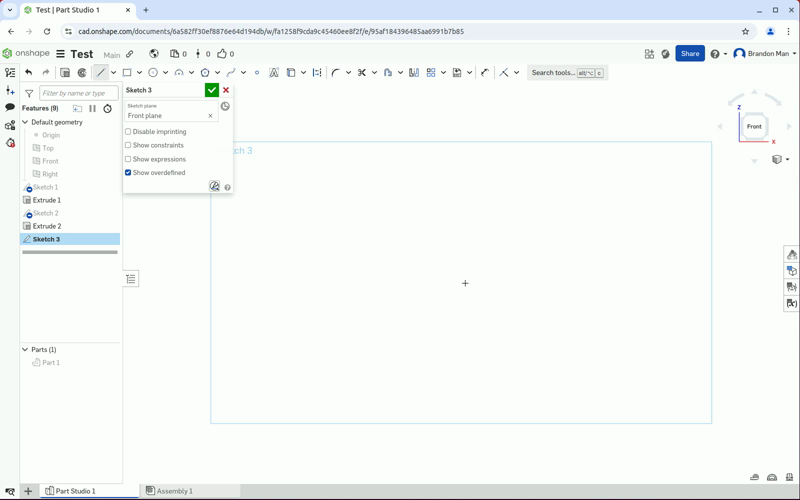
key_up(shift)
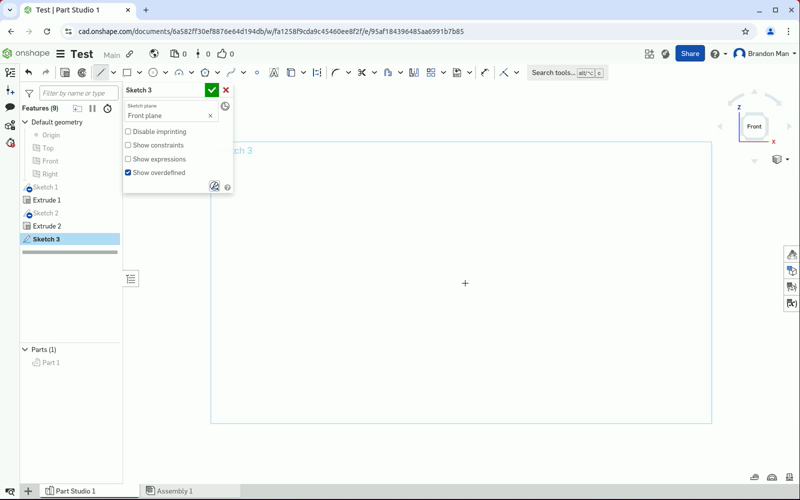
key_down(shift)
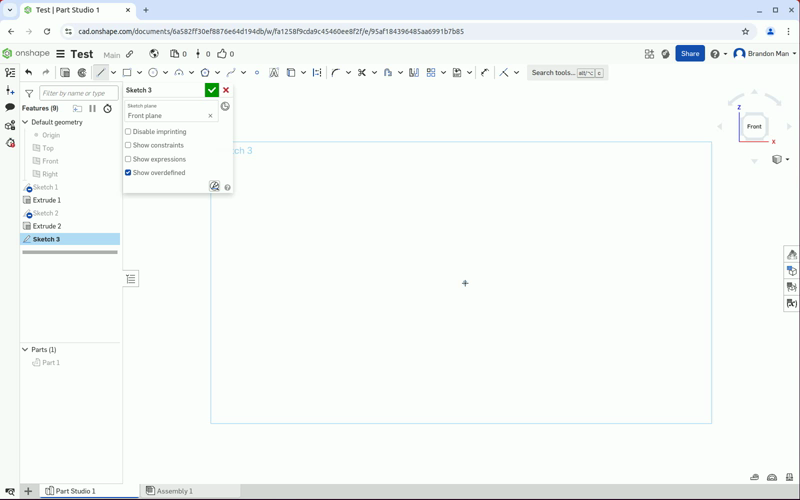
mouse_move(573, 282)
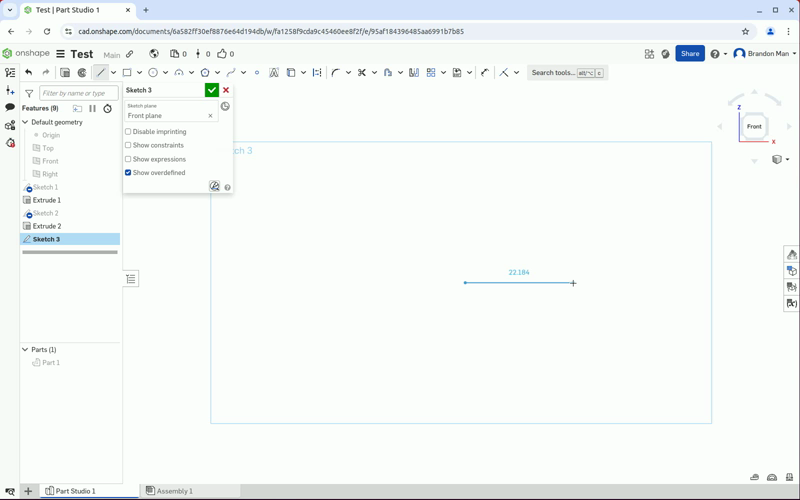
click(573, 282)
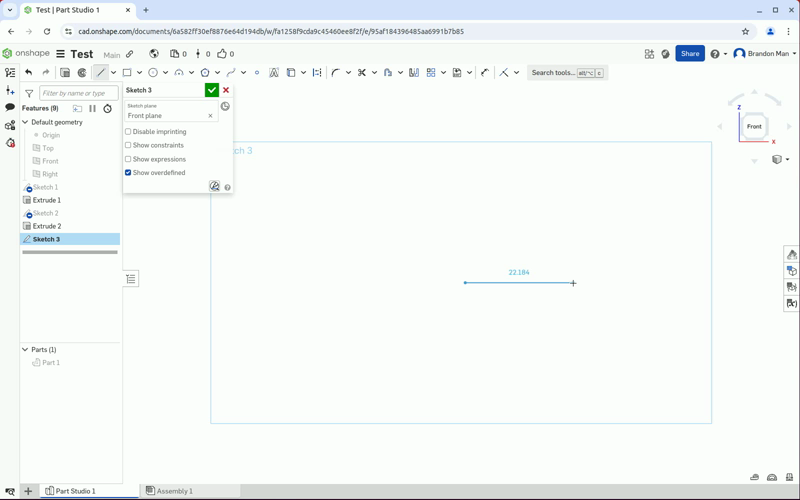
key_up(shift)
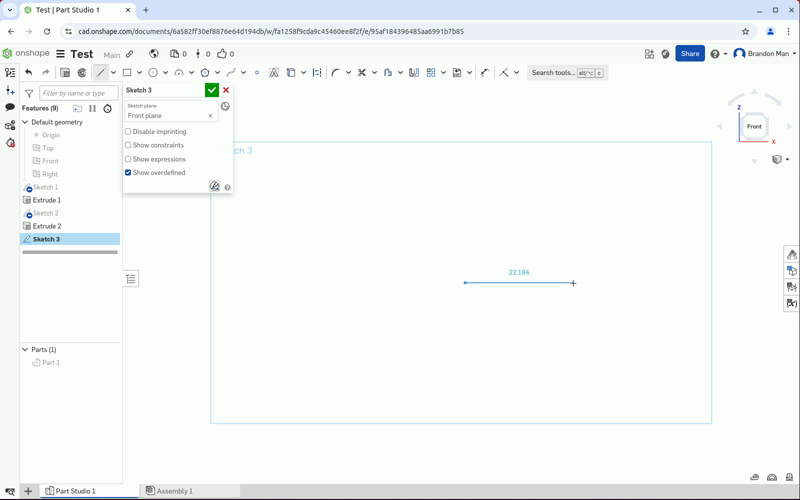
key_down(shift)
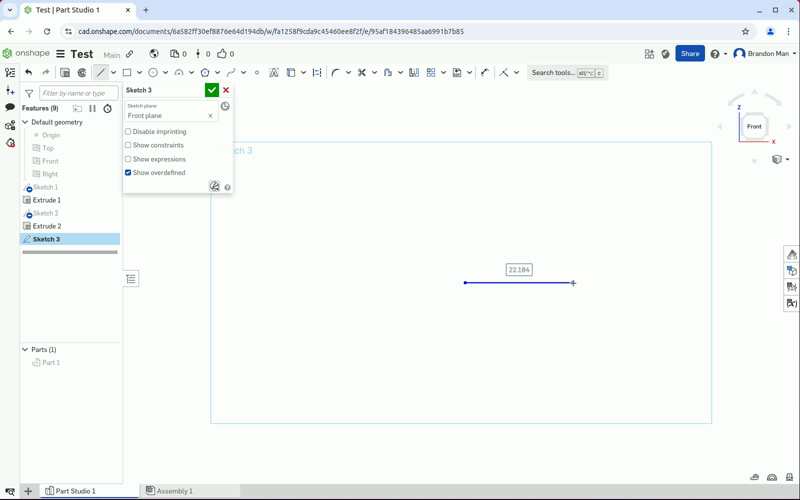
mouse_move(589, 282)
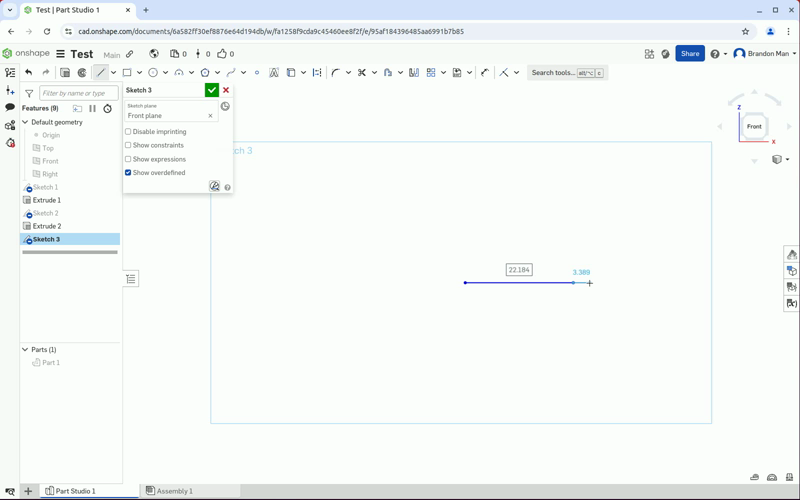
mouse_move(573, 249)
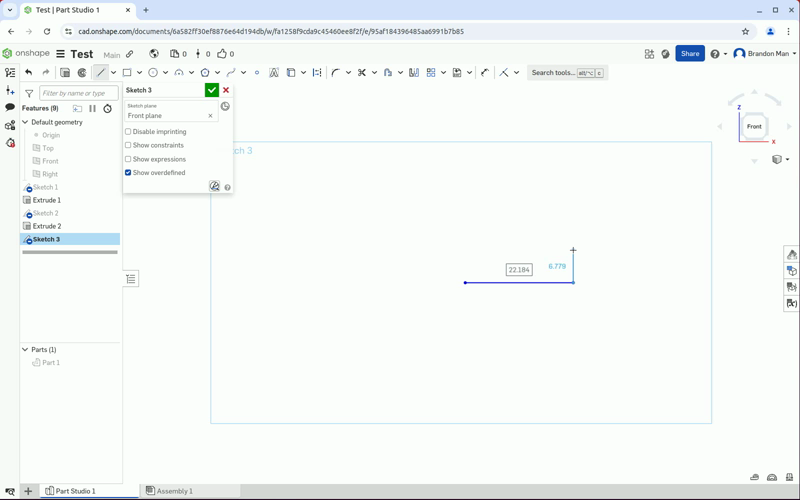
click(573, 249)
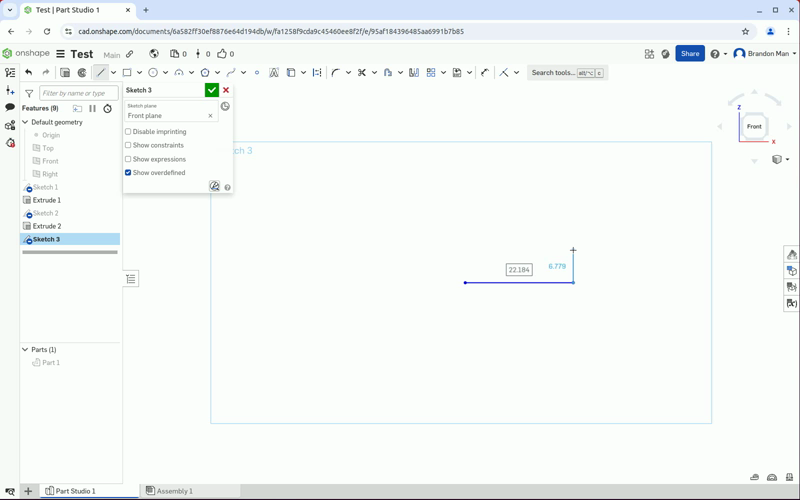
key_up(shift)
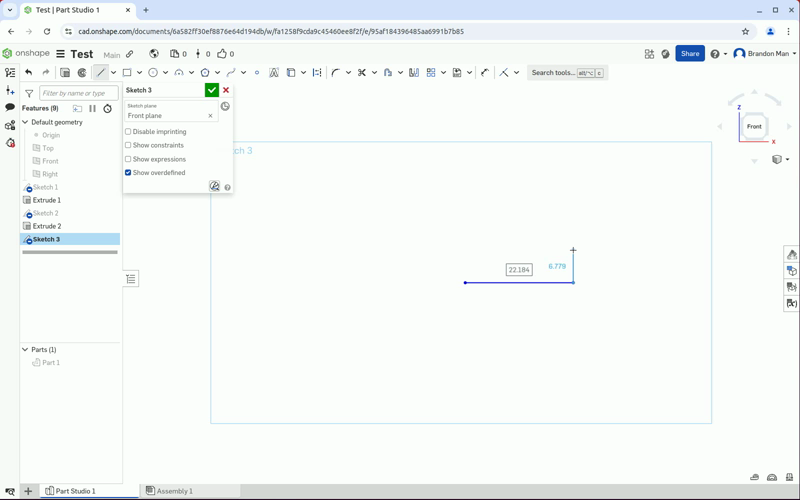
key_down(shift)
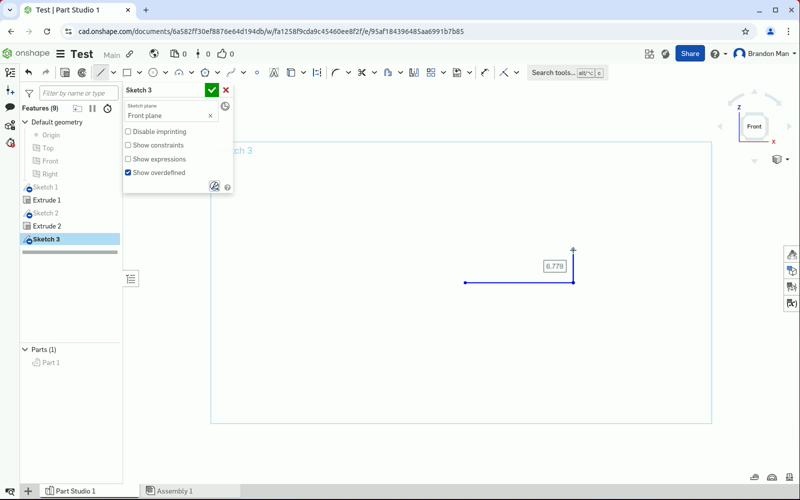
mouse_move(465, 249)
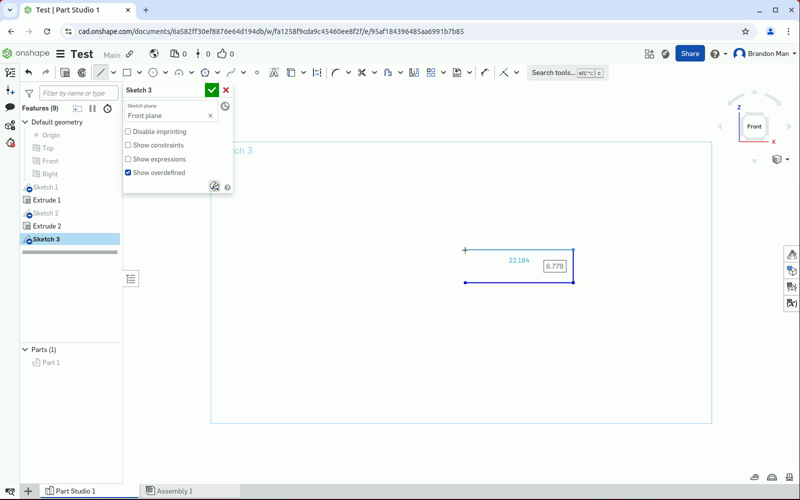
click(465, 249)
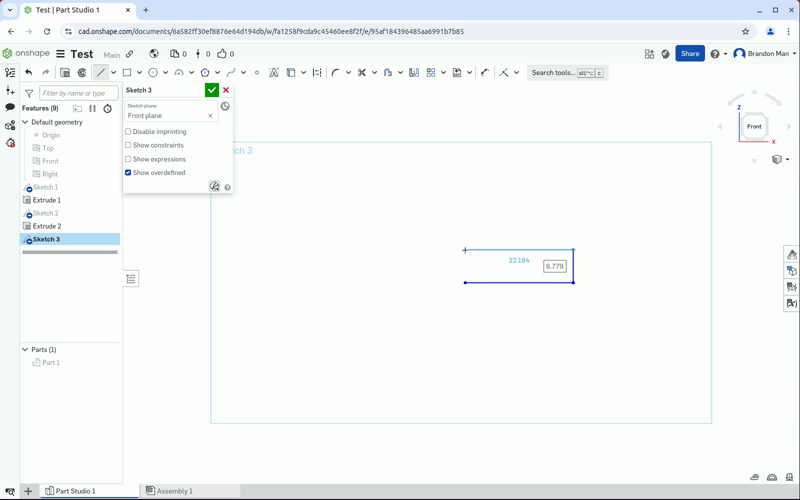
key_up(shift)
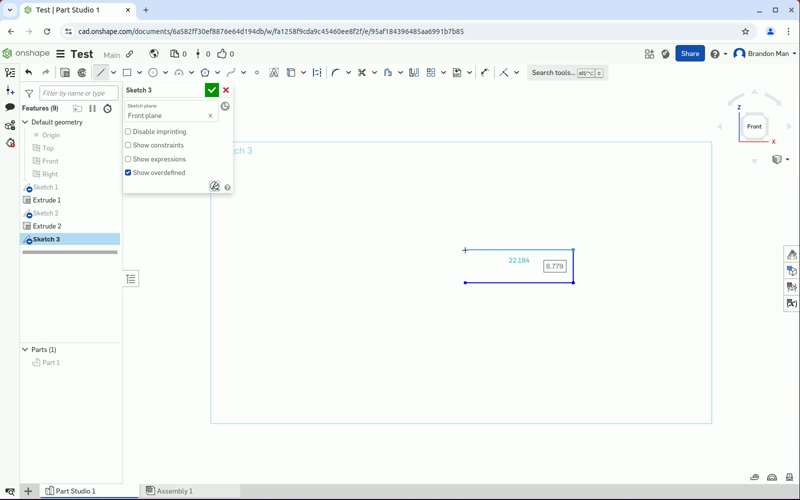
mouse_move(495, 249)
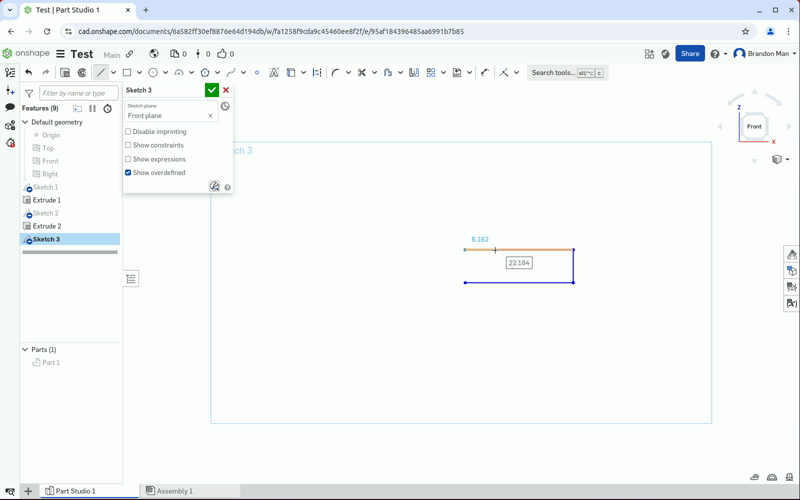
key_down(shift)
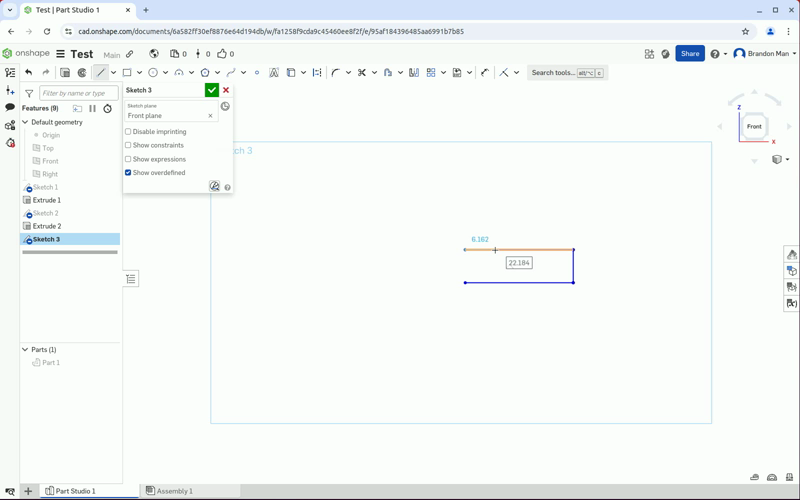
mouse_move(465, 282)
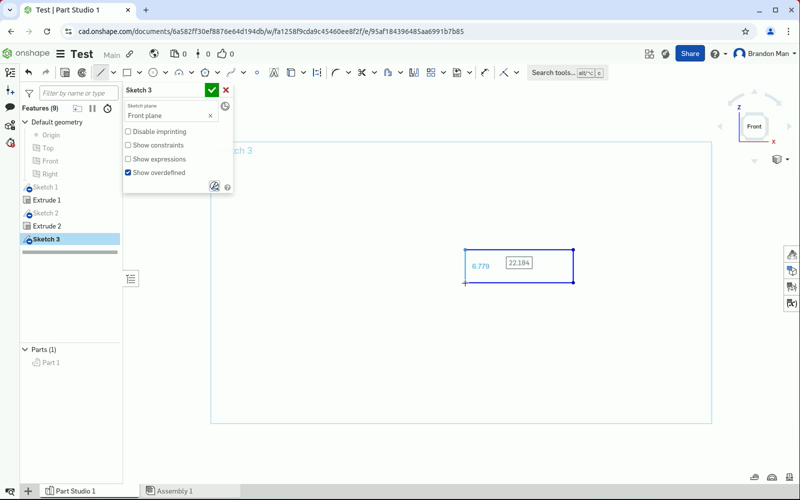
key_up(shift)
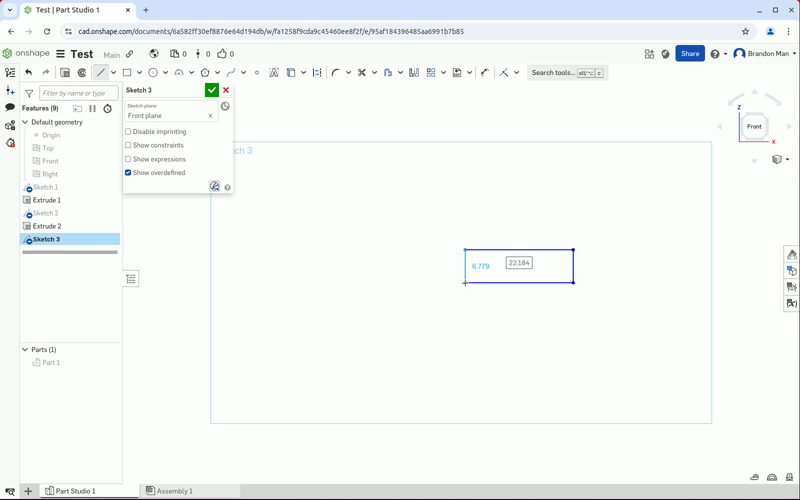
click(465, 282)
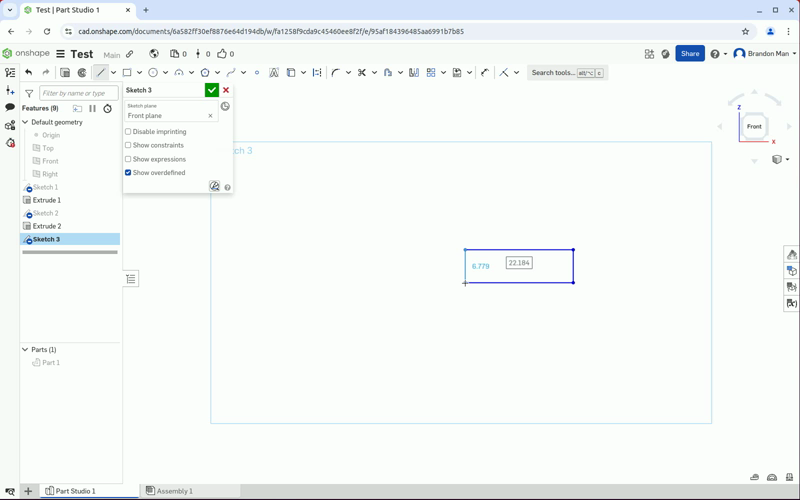
key(esc)
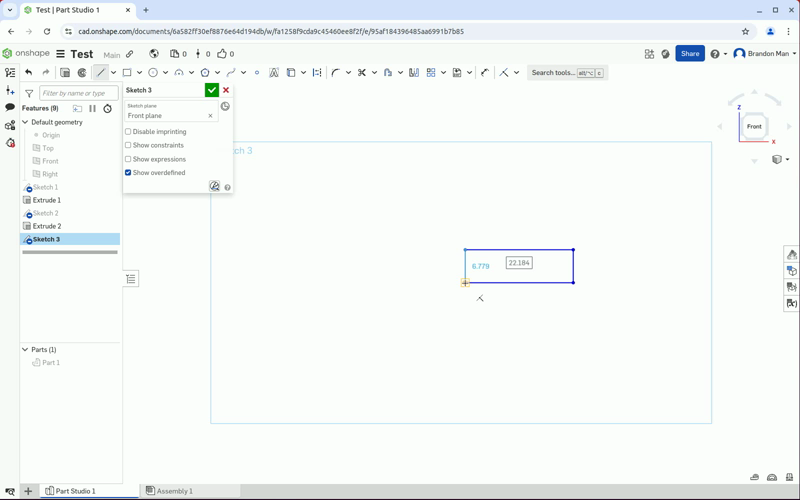
mouse_move(563, 273)
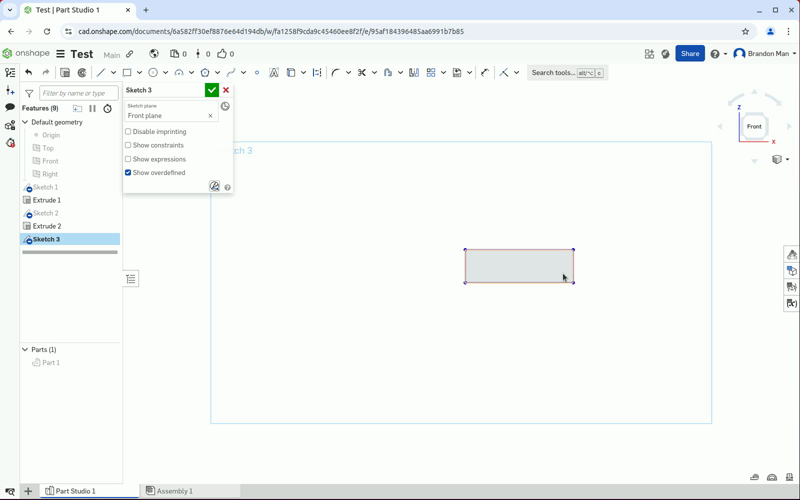
click(563, 273)
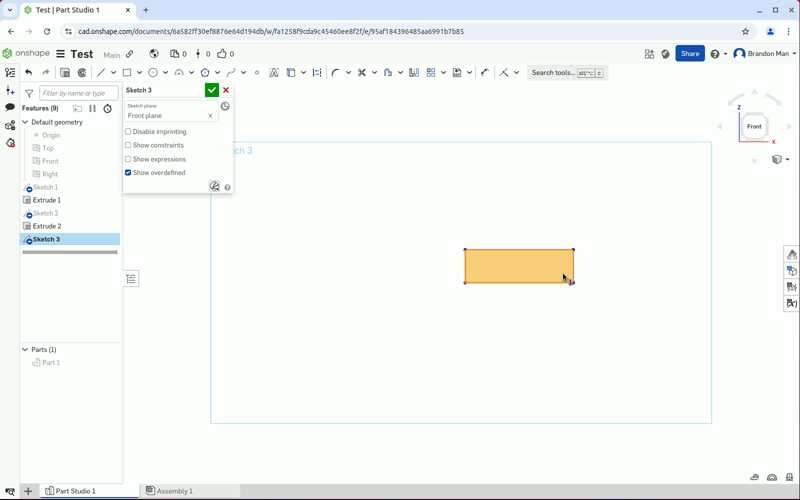
mouse_move(73, 352)
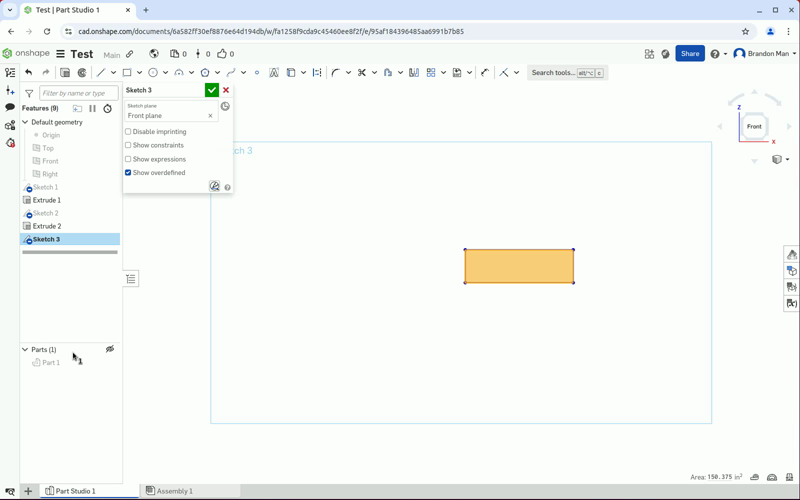
key(shift+y)
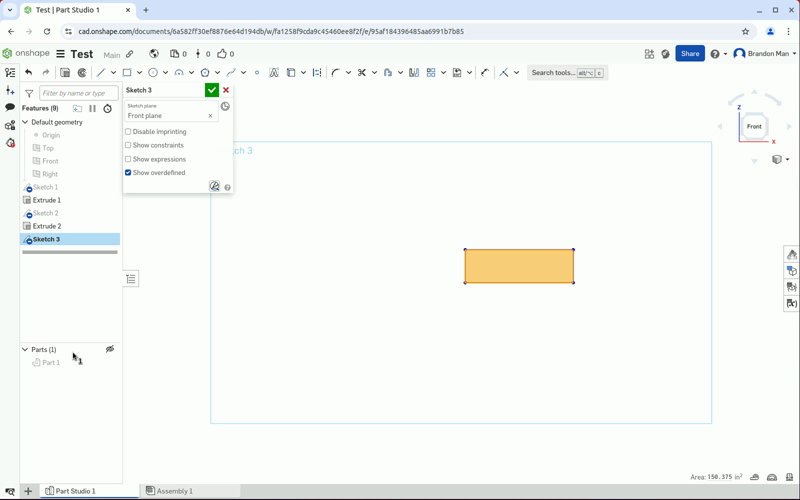
key(shift+e)
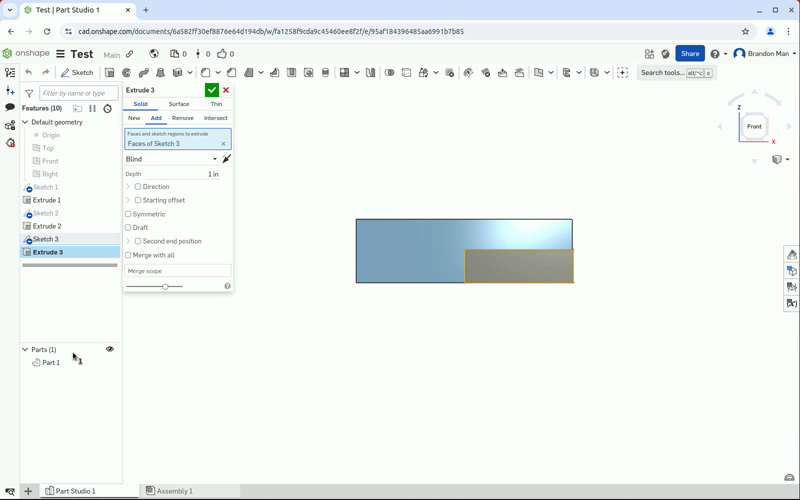
mouse_move(143, 106)
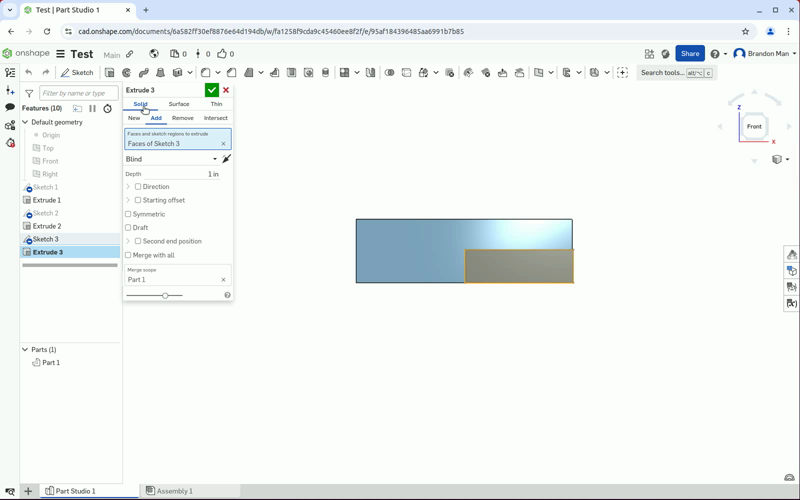
click(143, 106)
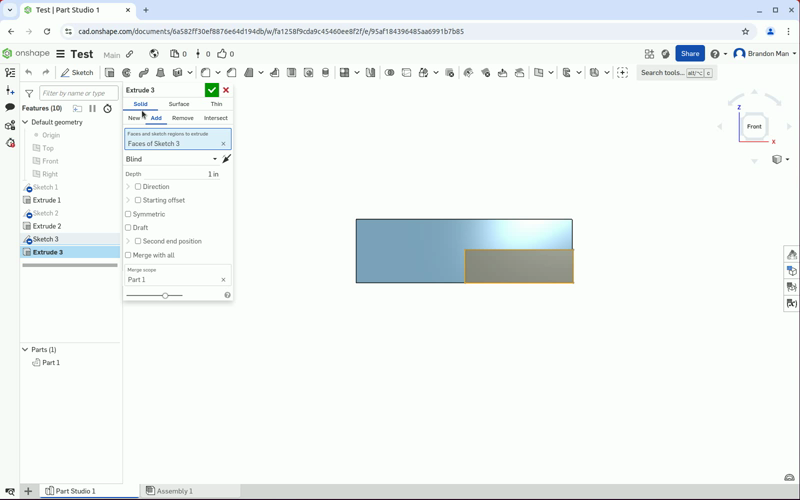
mouse_move(137, 120)
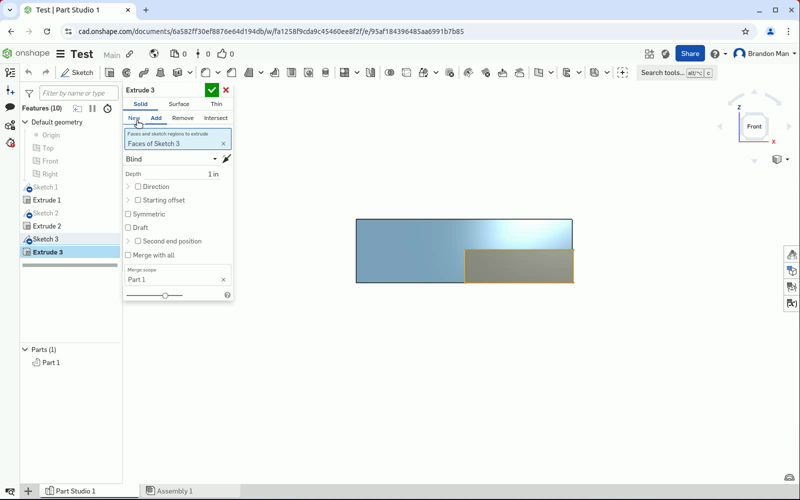
click(137, 120)
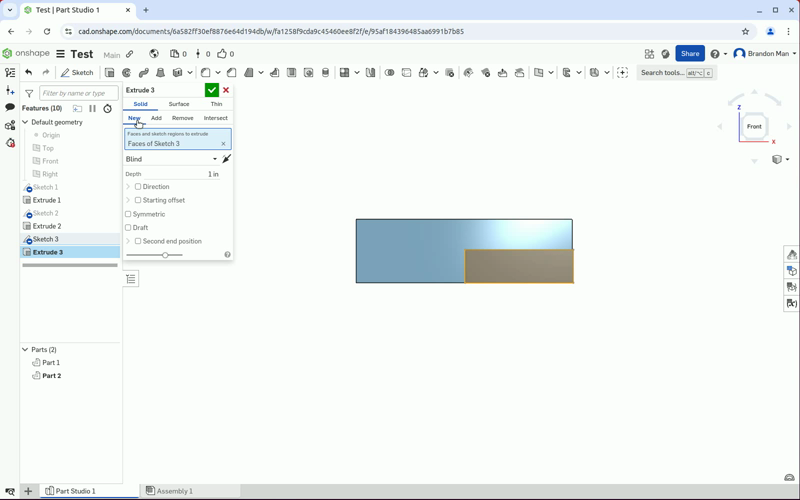
key(tab, 4)
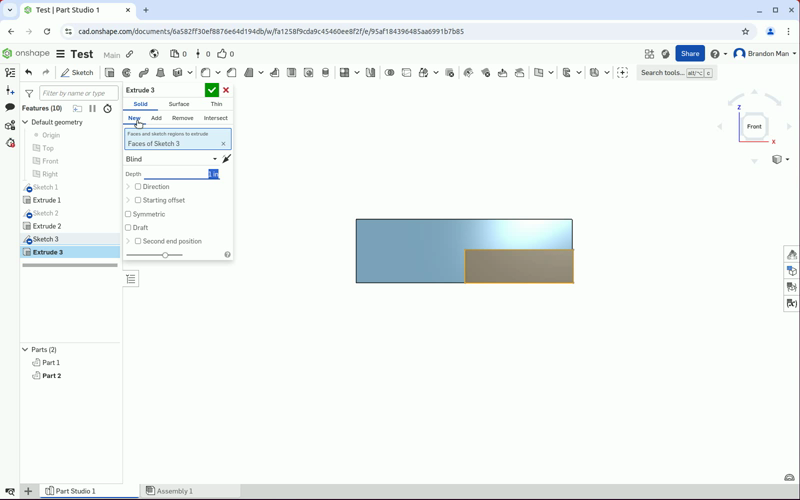
text(11.073)
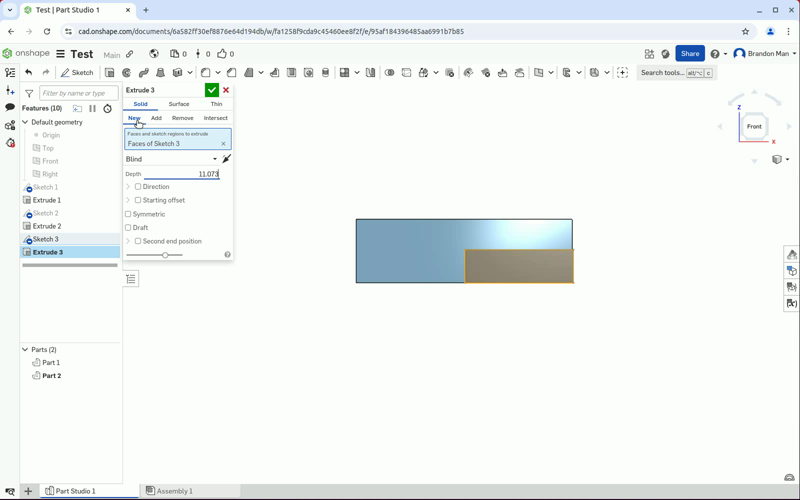
key(enter)
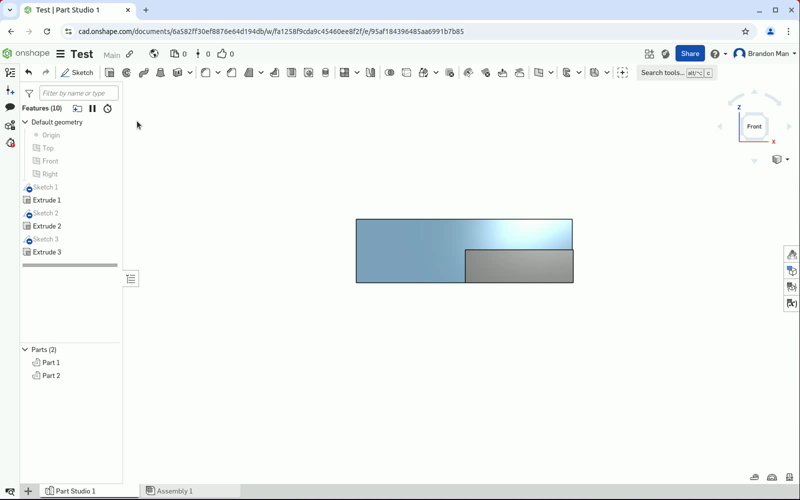
key(shift+h)
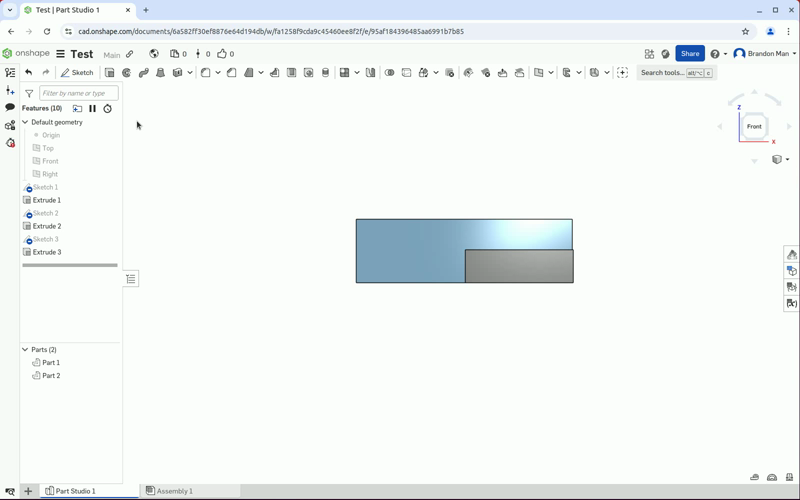
key(shift+h)
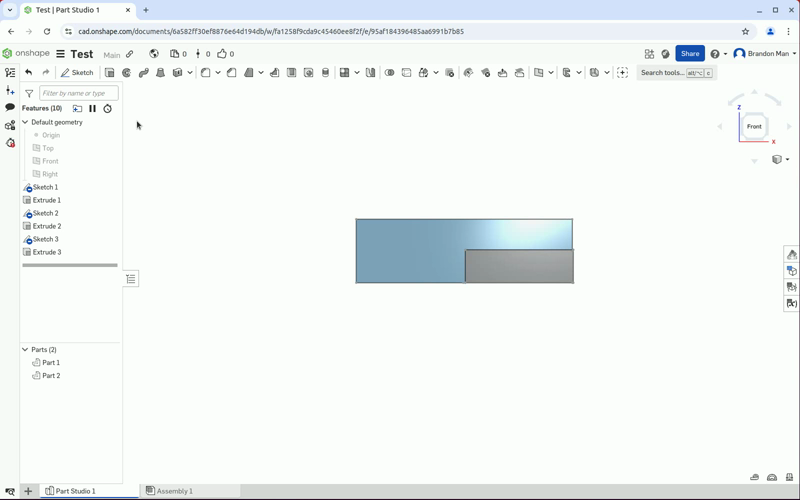
key(shift+7)
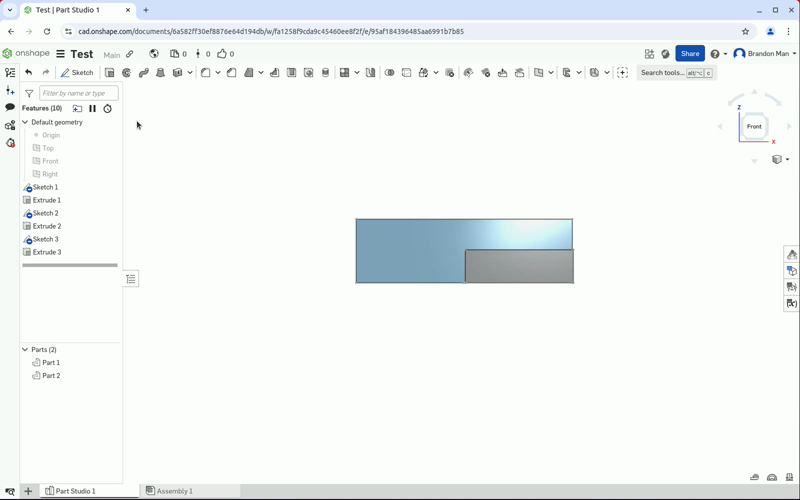
key(left, 2)
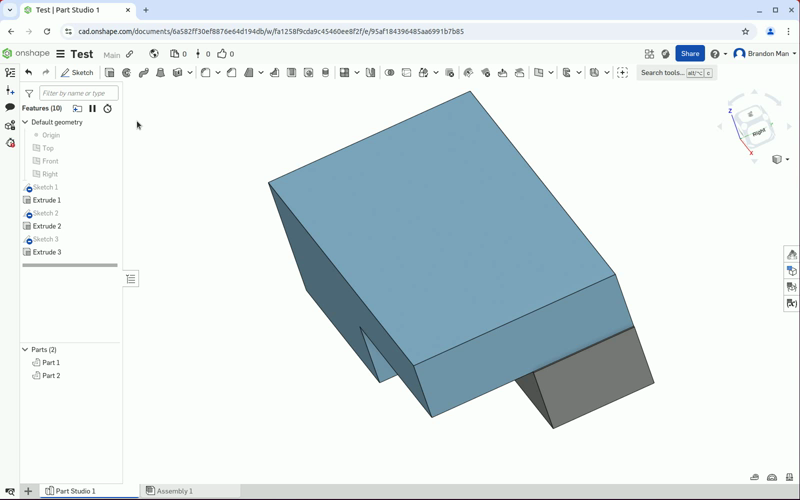
key(down, 2)
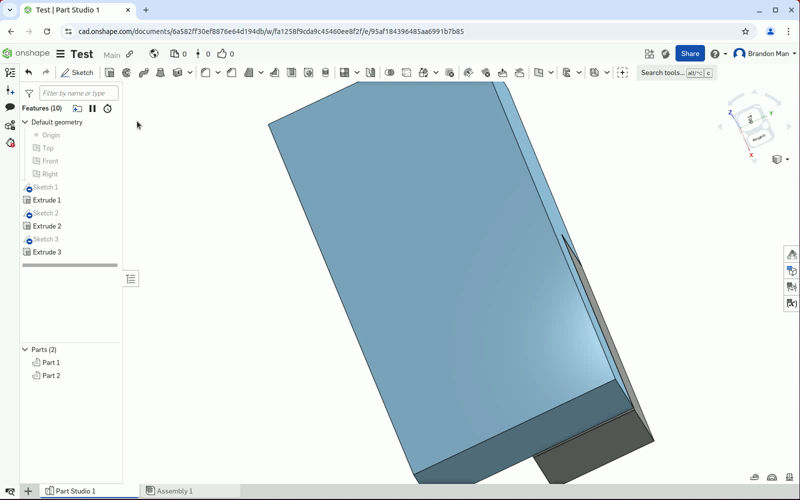
key(up, 2)
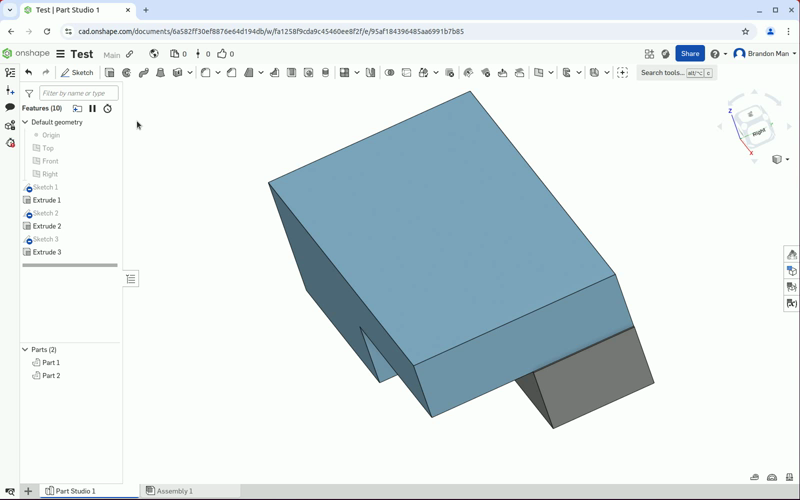
key(right, 2)
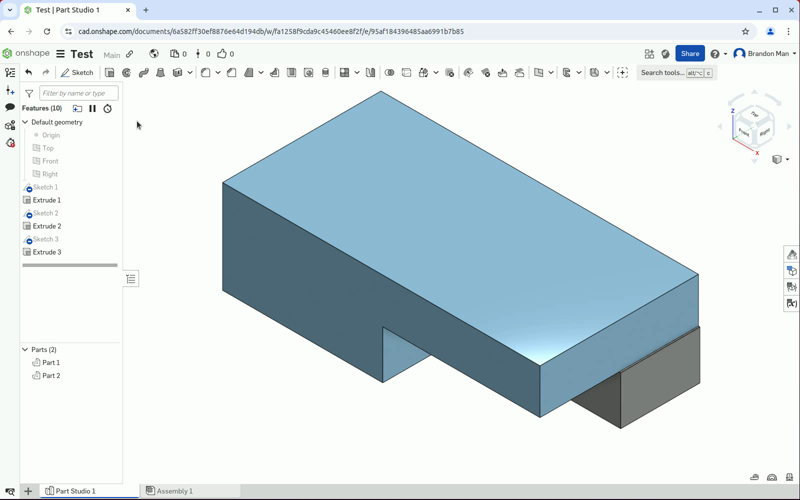
mouse_move(73, 189)
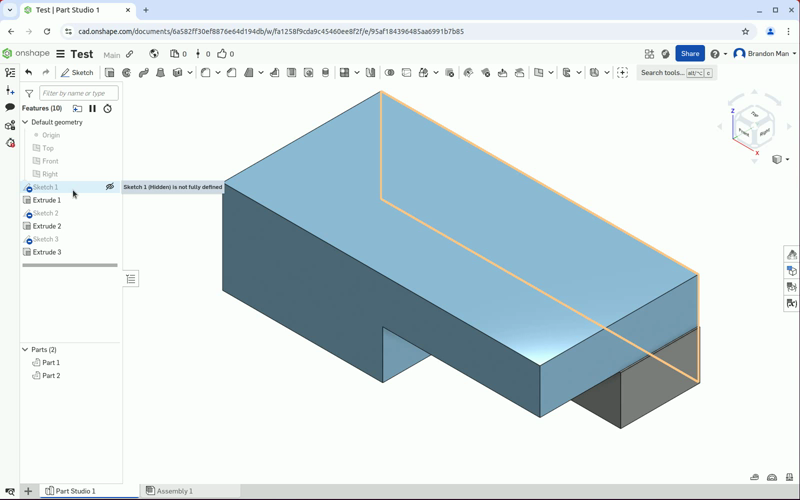
click(73, 189)